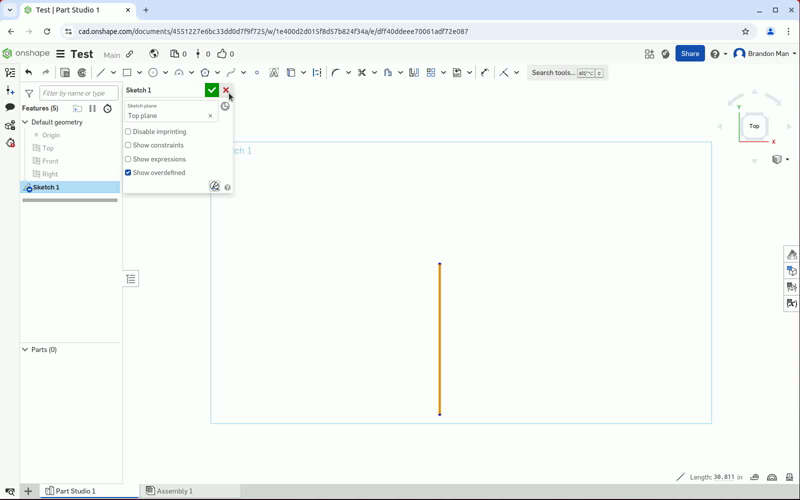
key(shift+h)
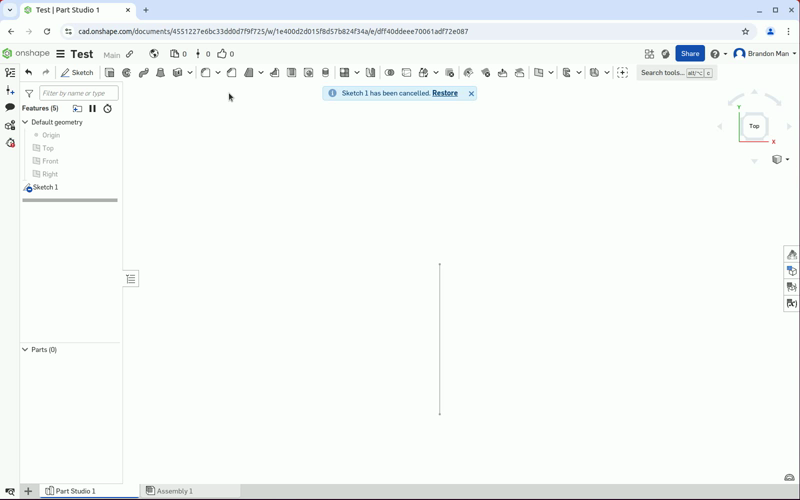
mouse_move(73, 352)
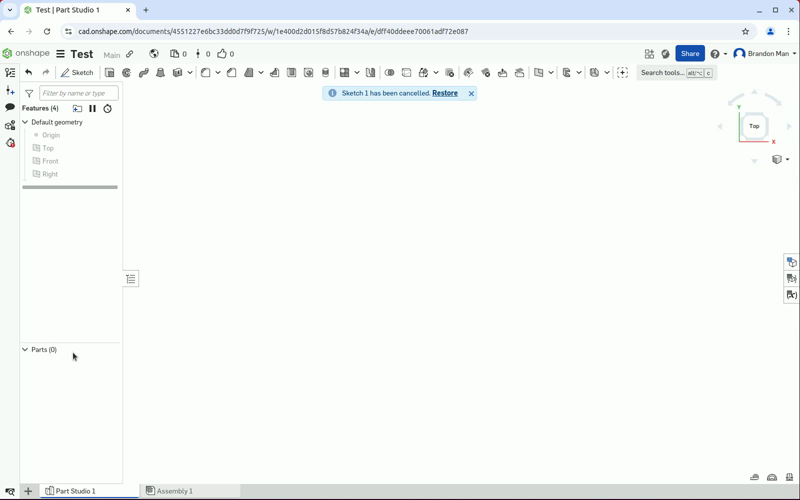
key(y)
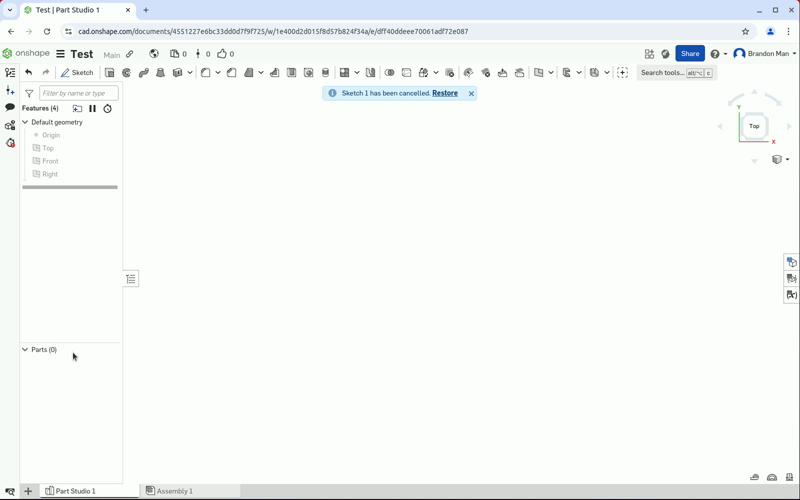
key(shift+p)
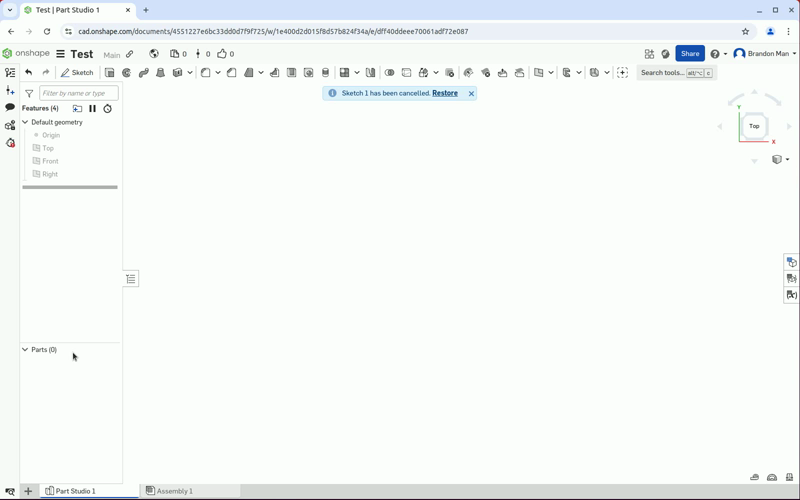
key(space)
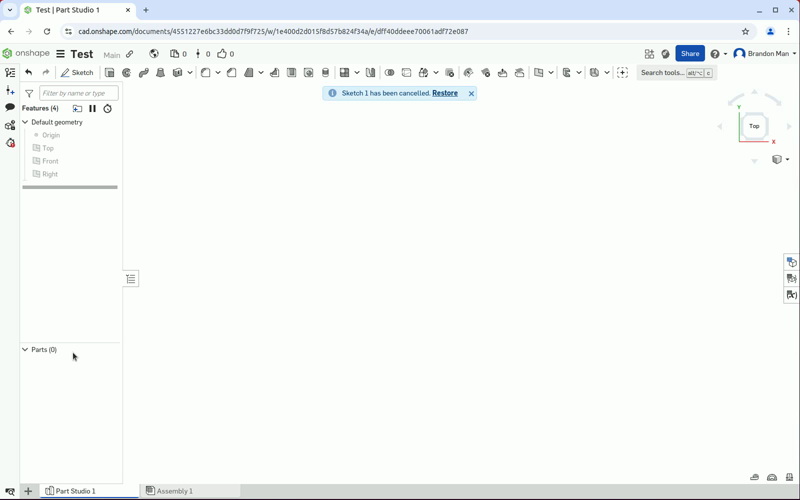
key_down(shift)
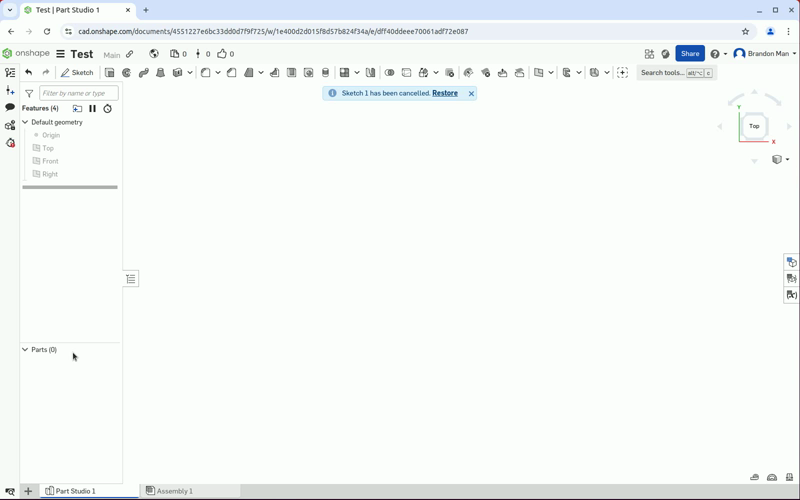
key(up)
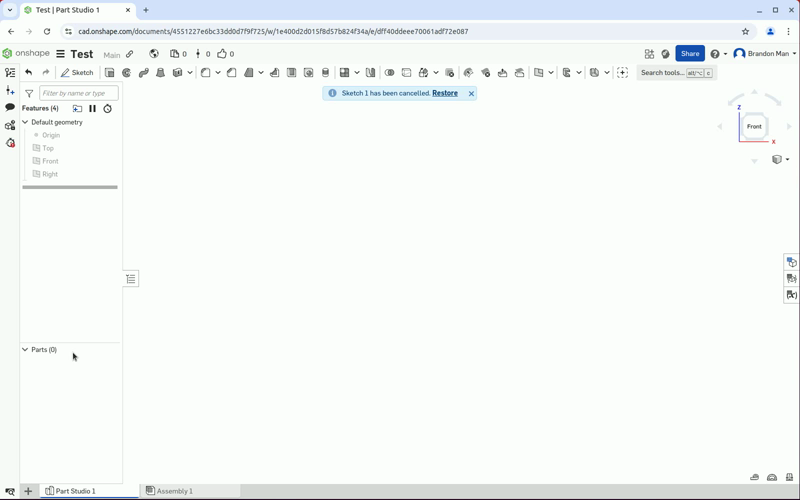
key_up(shift)
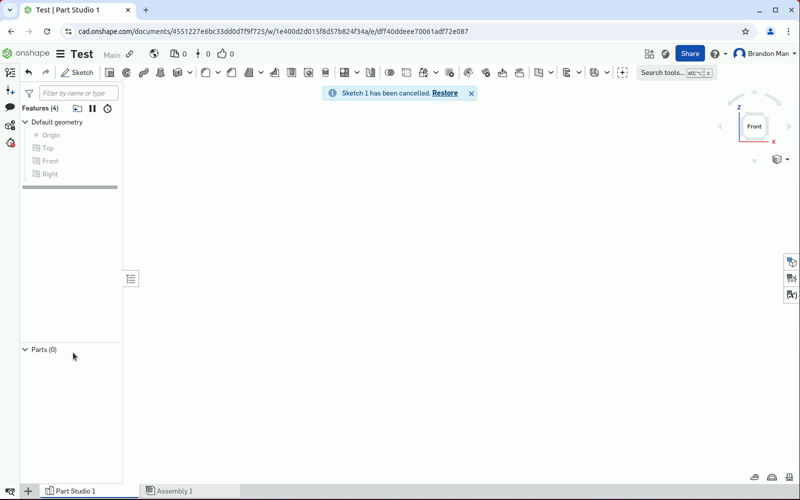
mouse_move(73, 352)
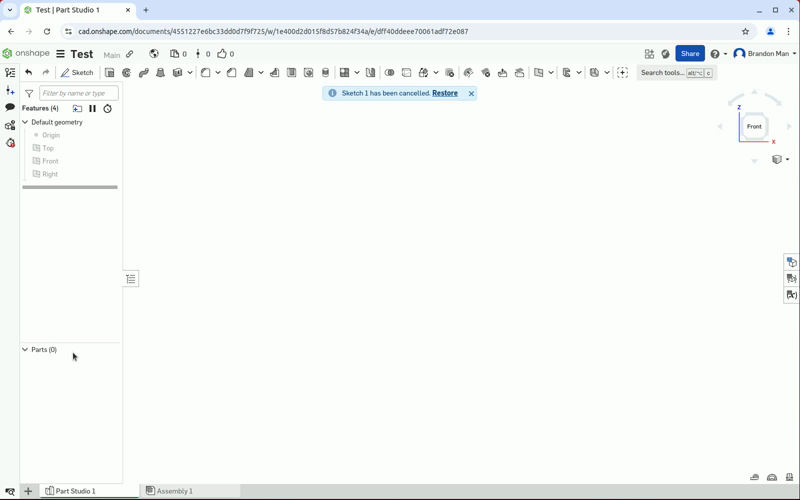
key(shift+y)
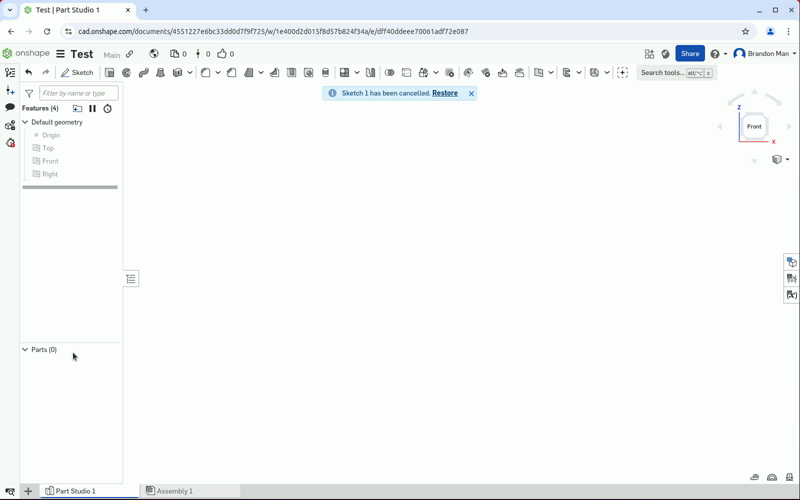
key(shift+s)
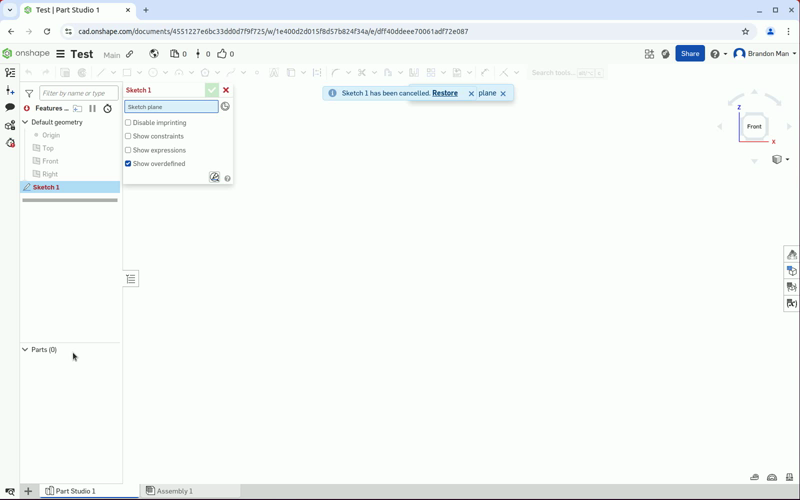
mouse_move(73, 163)
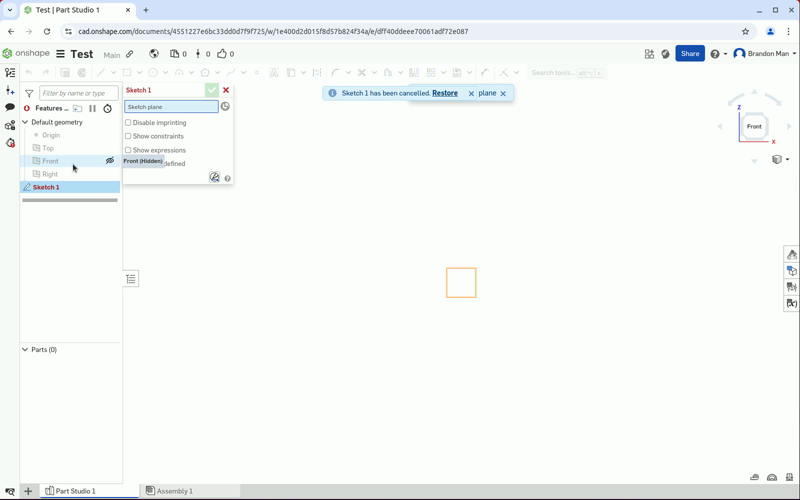
click(73, 163)
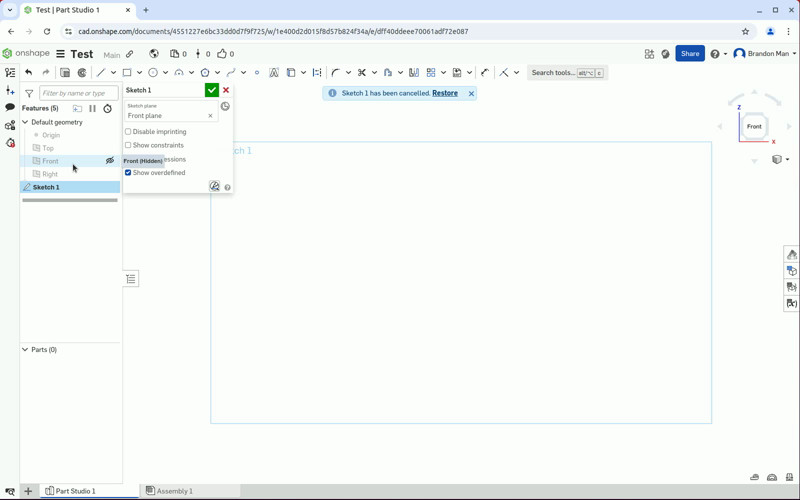
mouse_move(73, 352)
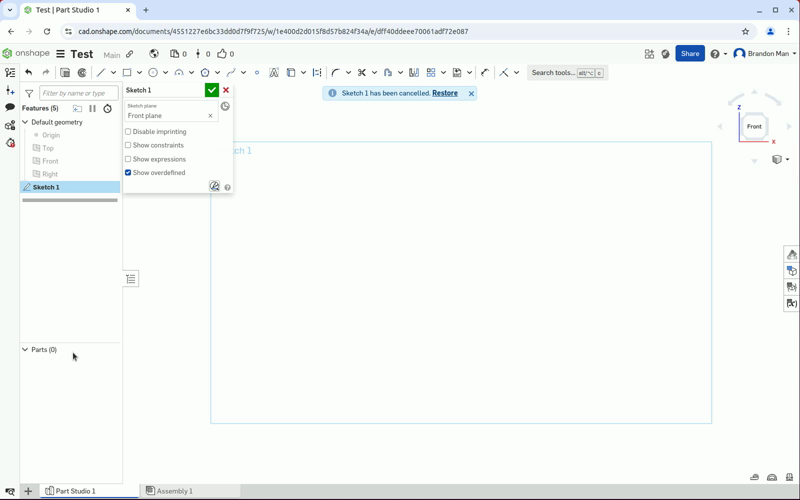
key(y)
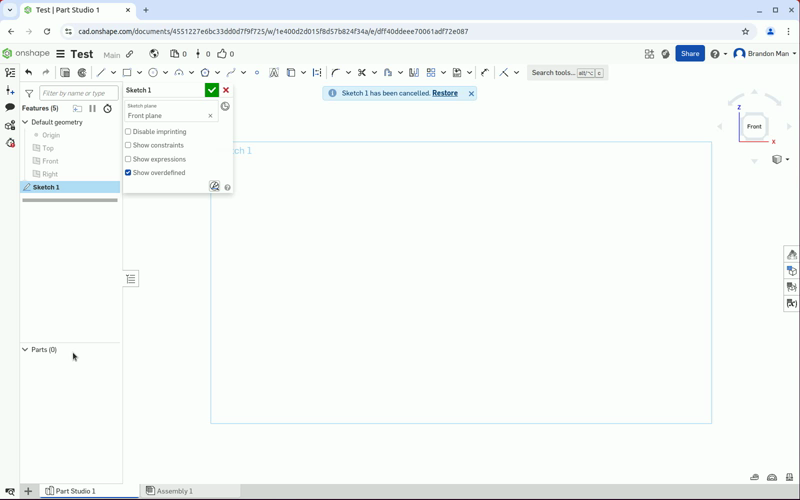
key(l)
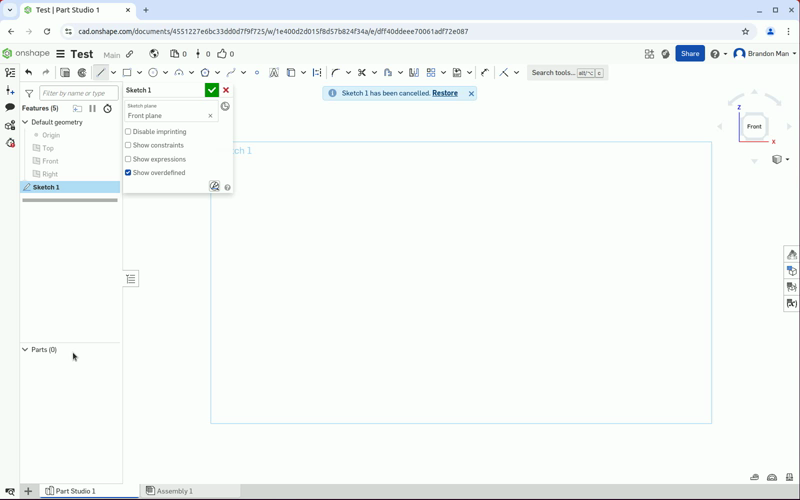
key_down(shift)
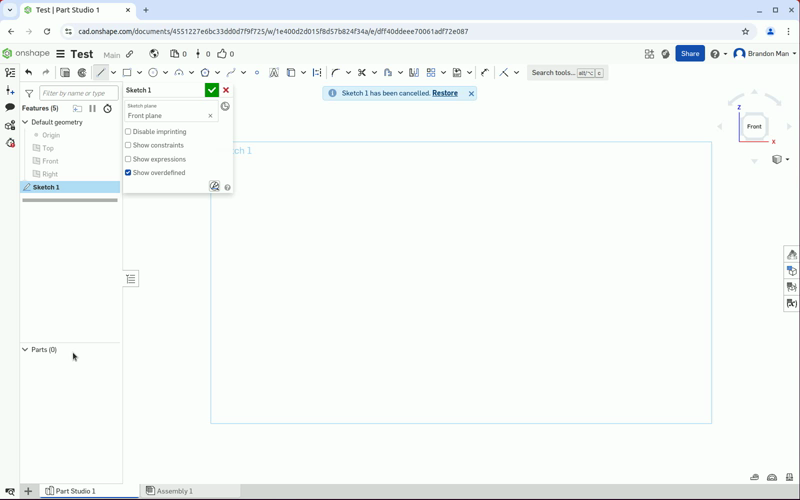
mouse_move(460, 282)
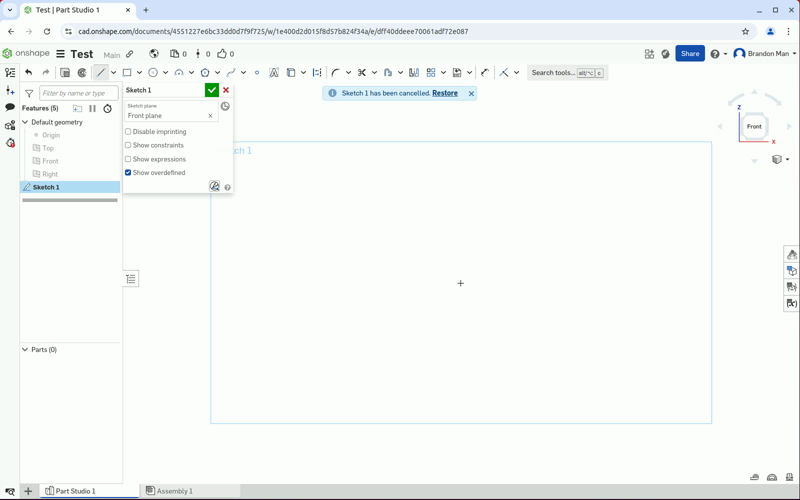
click(460, 282)
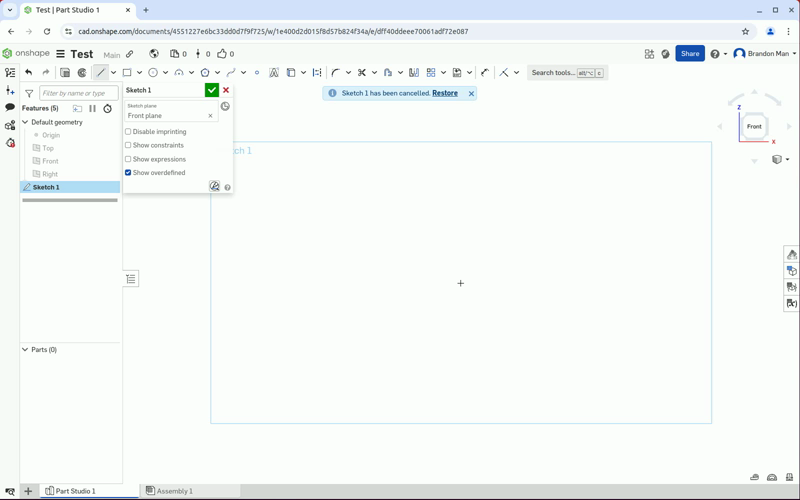
key_up(shift)
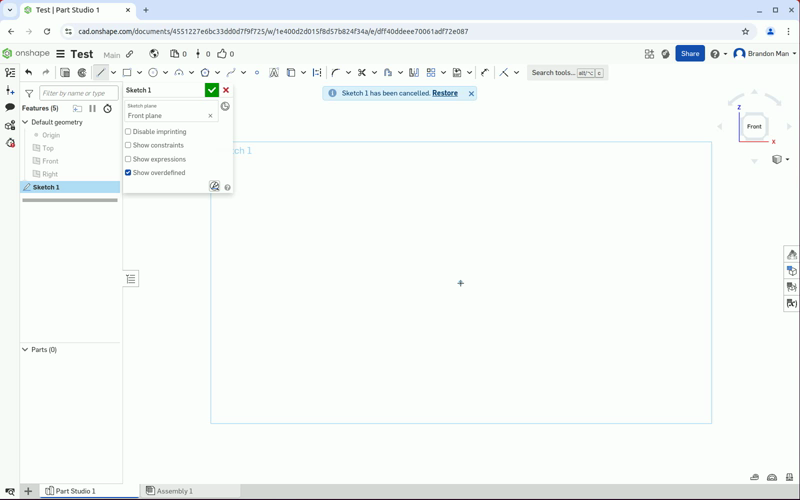
key_down(shift)
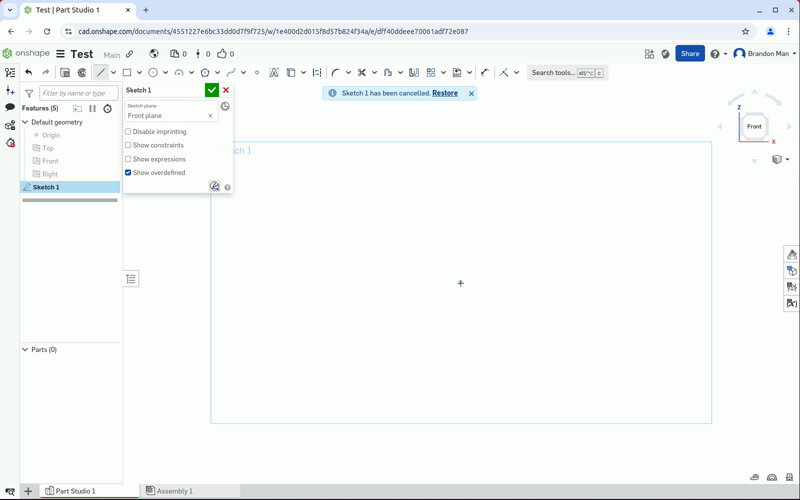
mouse_move(573, 282)
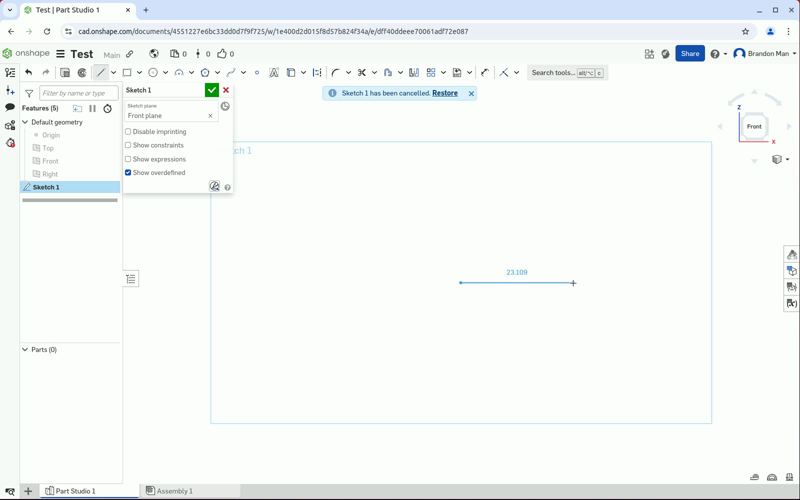
click(573, 282)
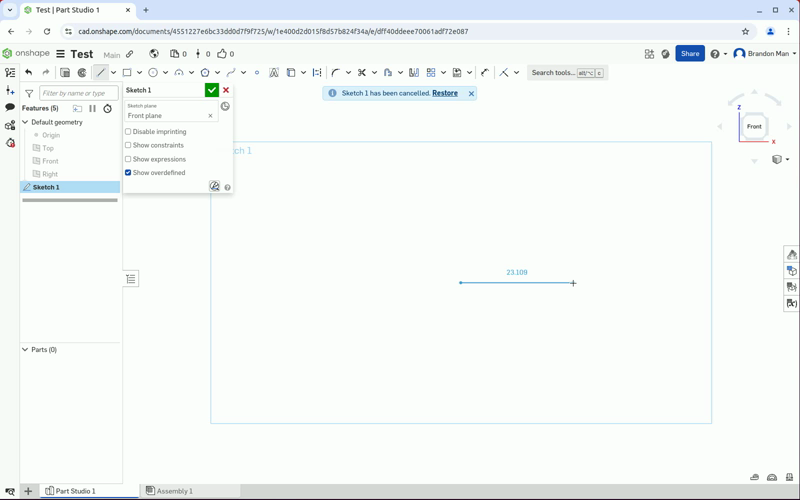
key_up(shift)
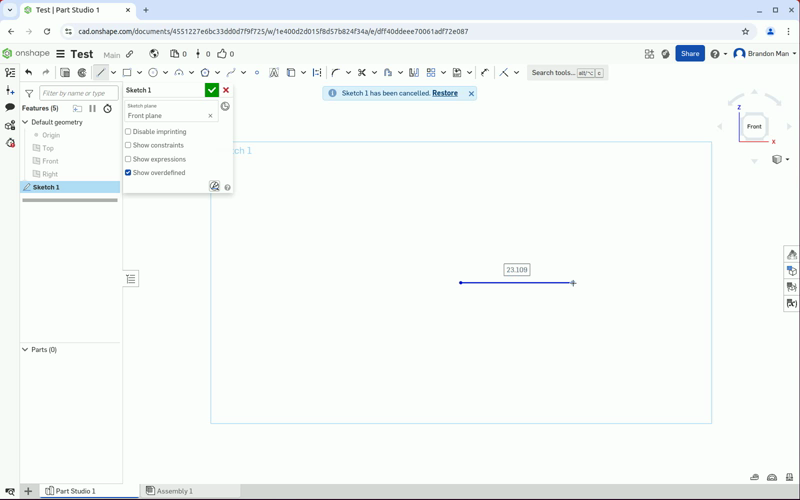
key_down(shift)
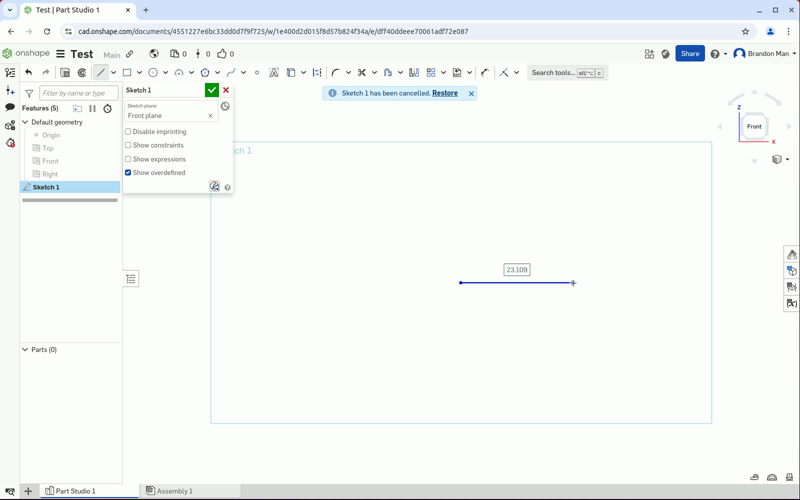
mouse_move(589, 282)
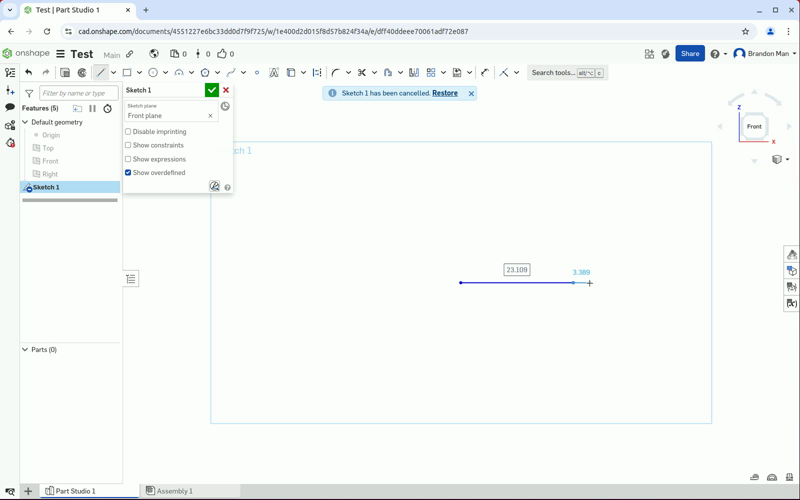
mouse_move(573, 264)
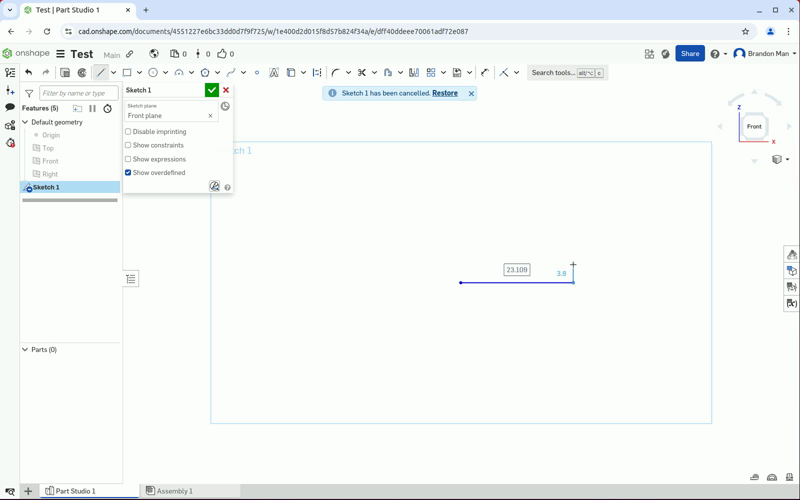
click(573, 264)
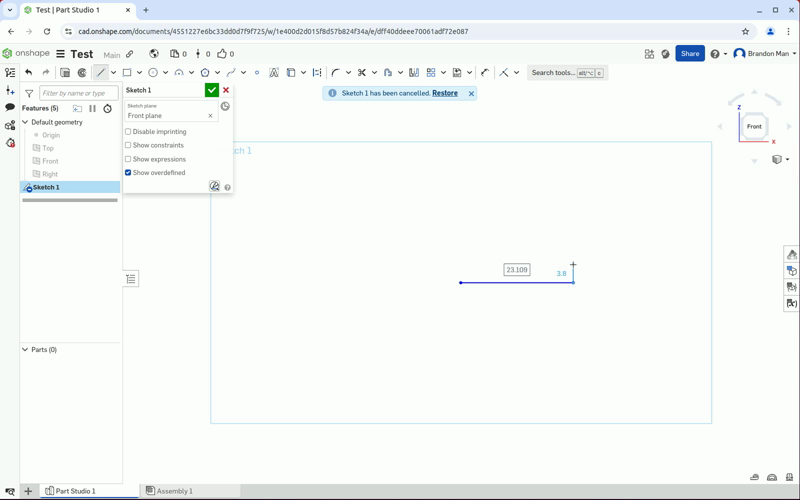
key_up(shift)
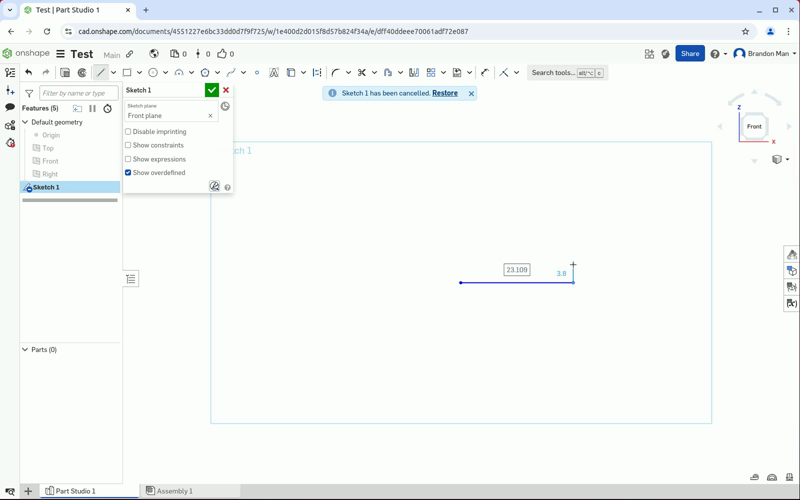
key_down(shift)
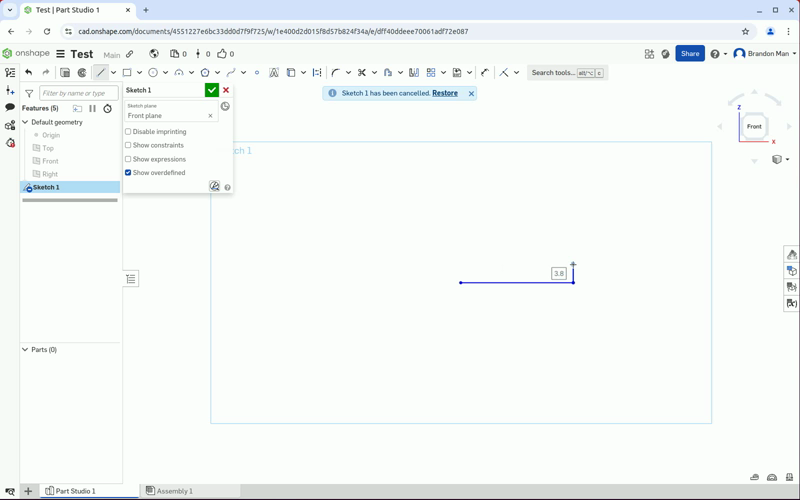
mouse_move(517, 208)
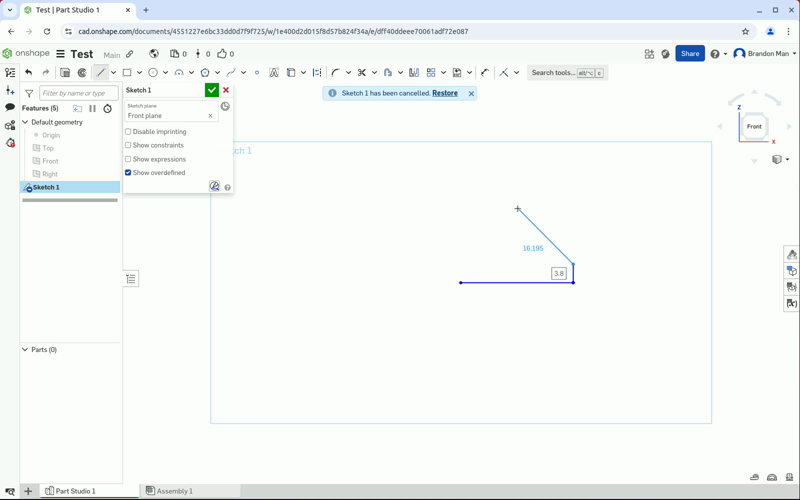
click(517, 208)
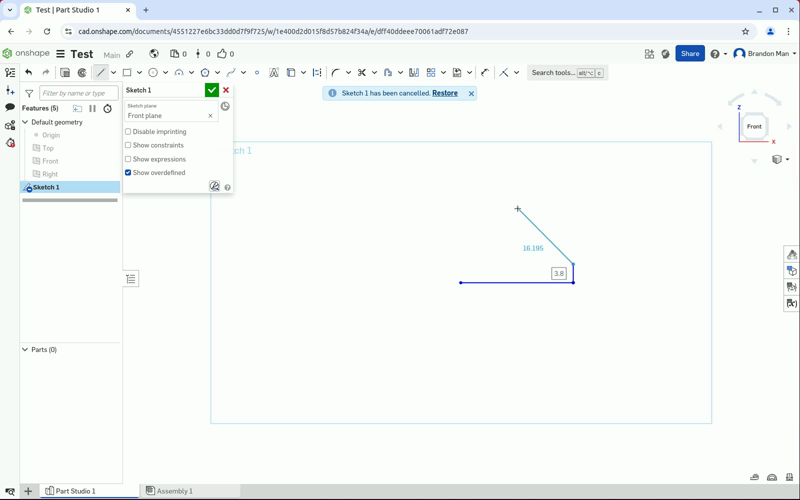
key_up(shift)
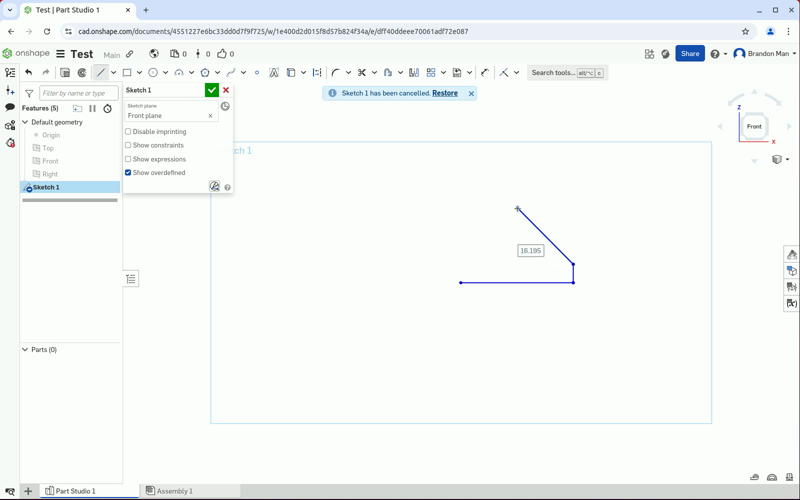
key_down(shift)
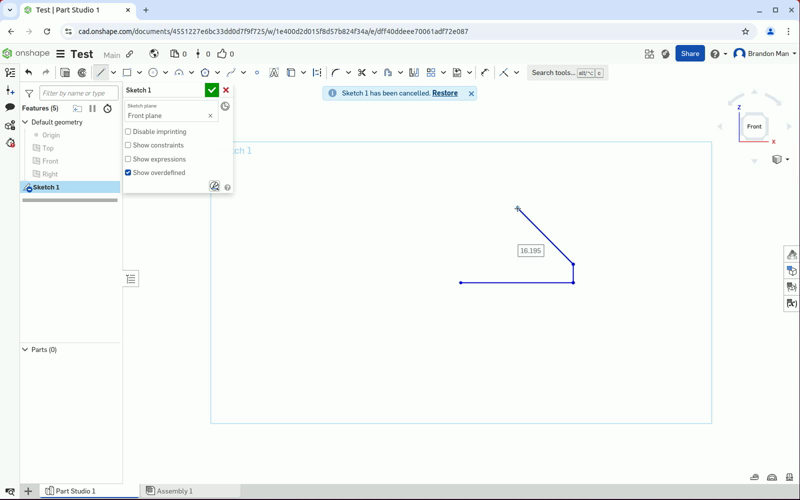
mouse_move(547, 208)
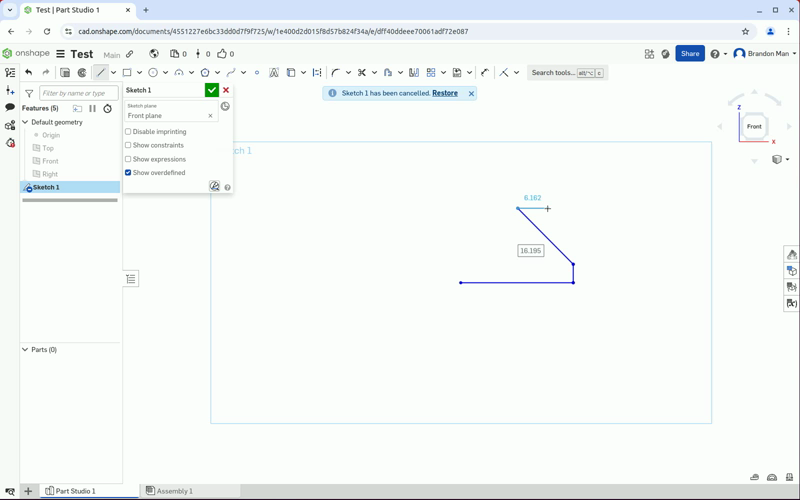
mouse_move(460, 208)
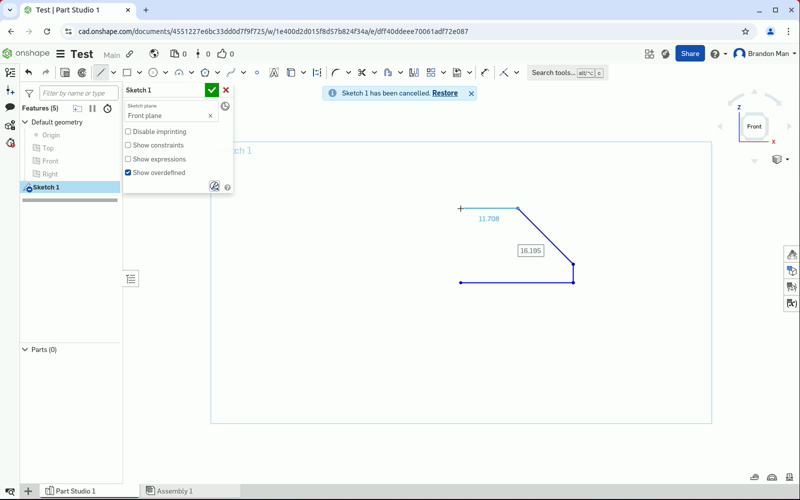
click(460, 208)
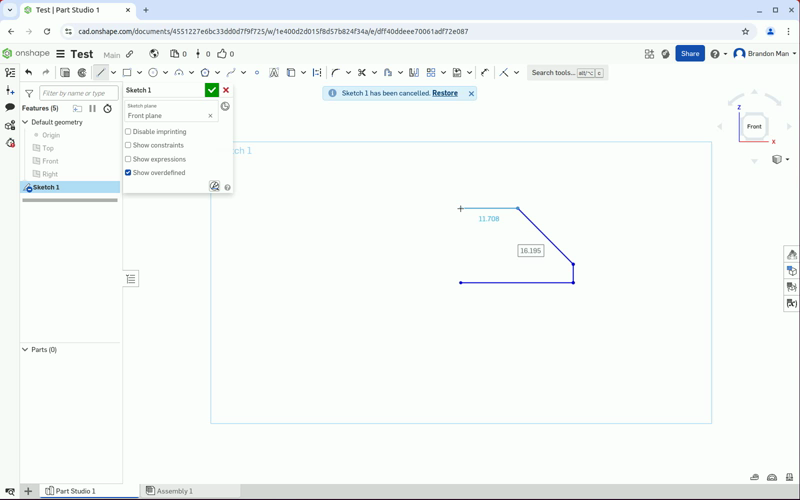
key_up(shift)
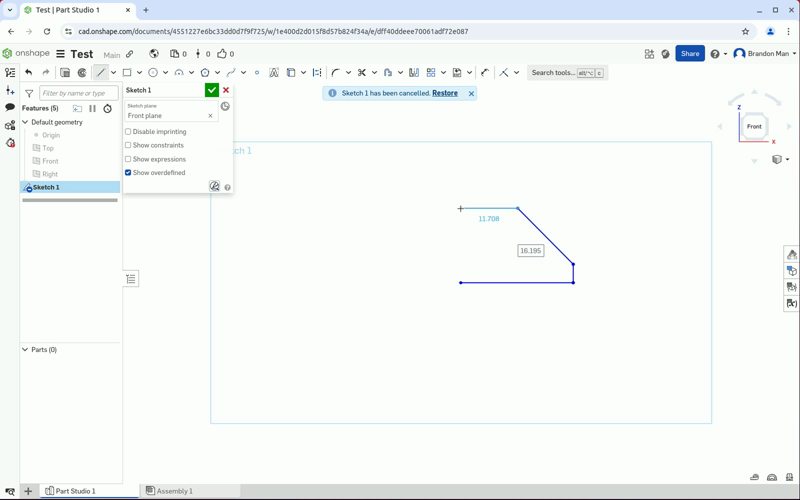
key_down(shift)
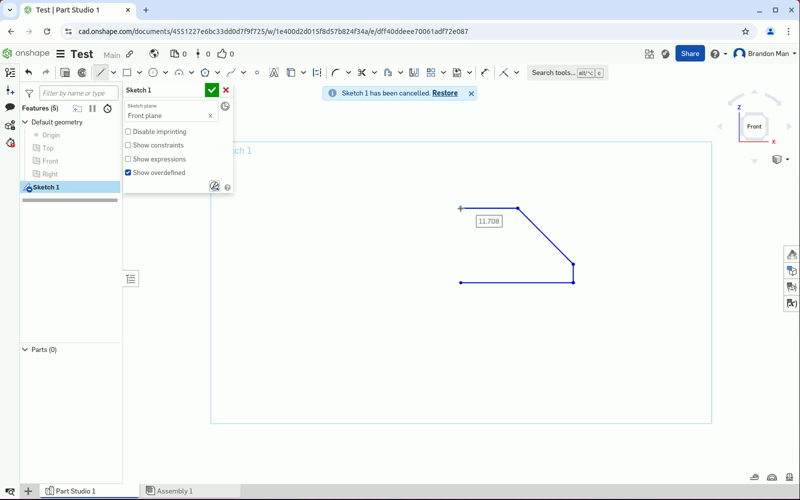
mouse_move(460, 282)
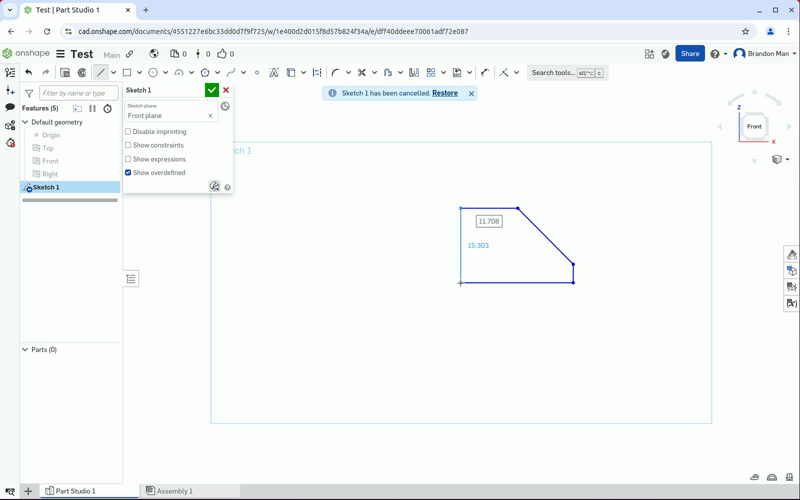
key_up(shift)
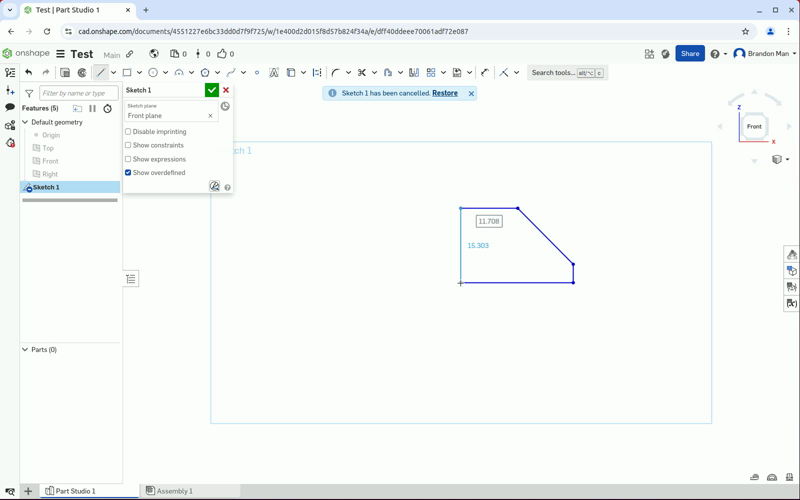
click(460, 282)
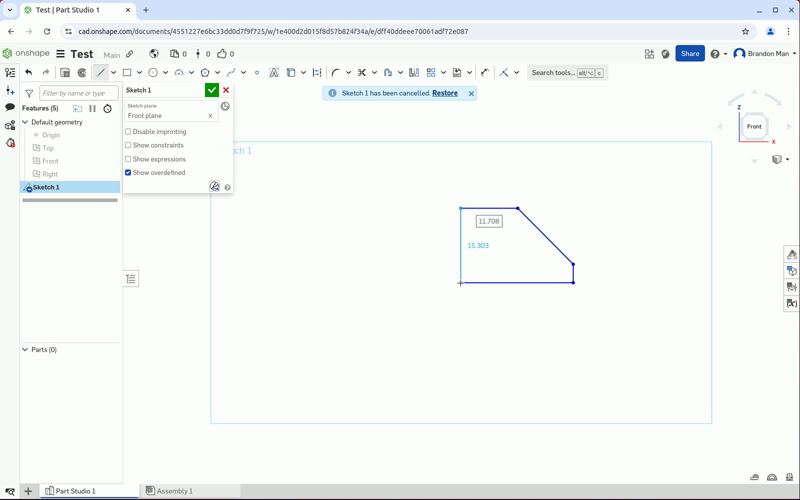
key(esc)
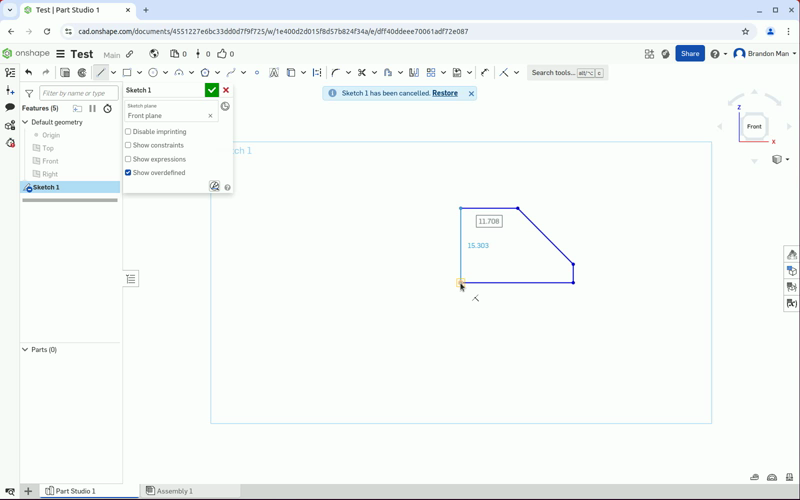
mouse_move(554, 257)
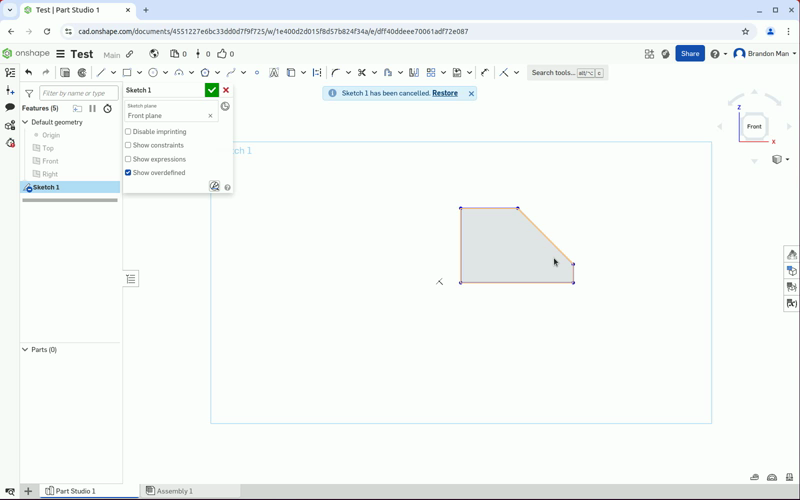
click(554, 257)
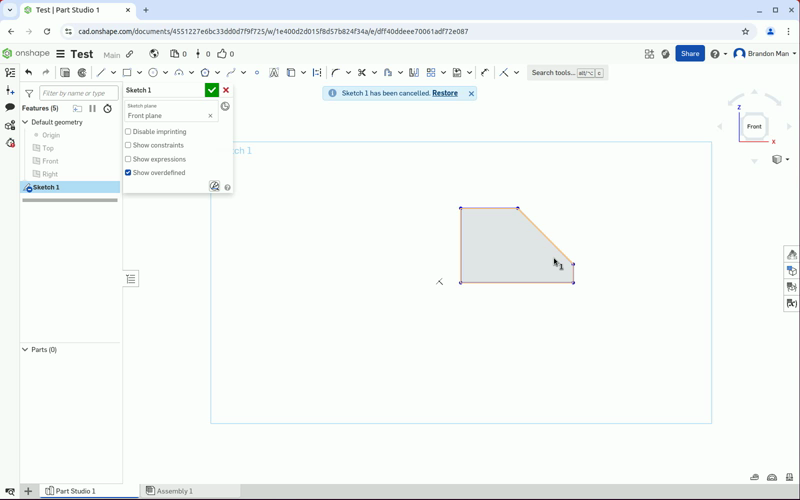
mouse_move(73, 352)
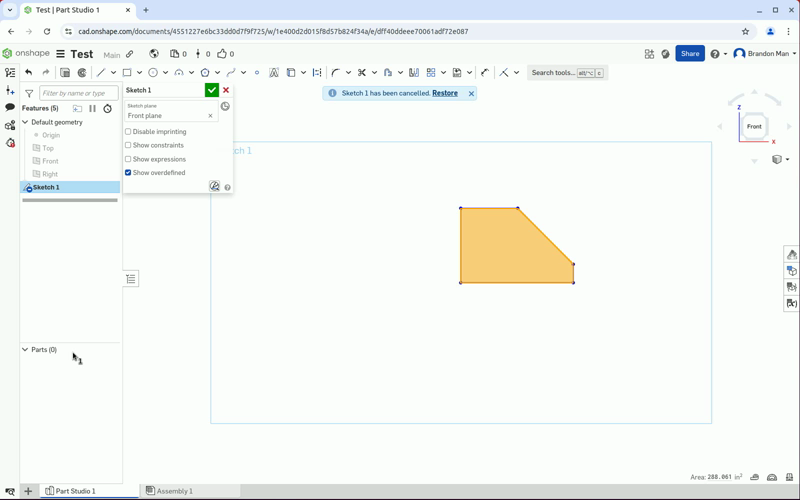
key(shift+y)
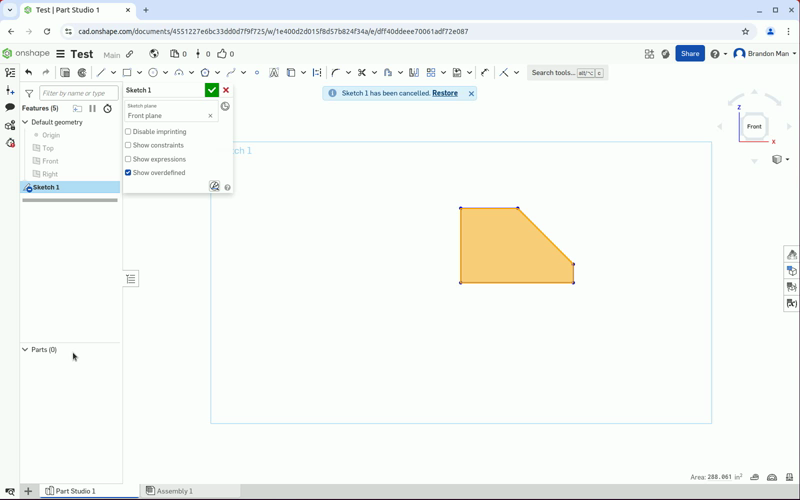
key(shift+e)
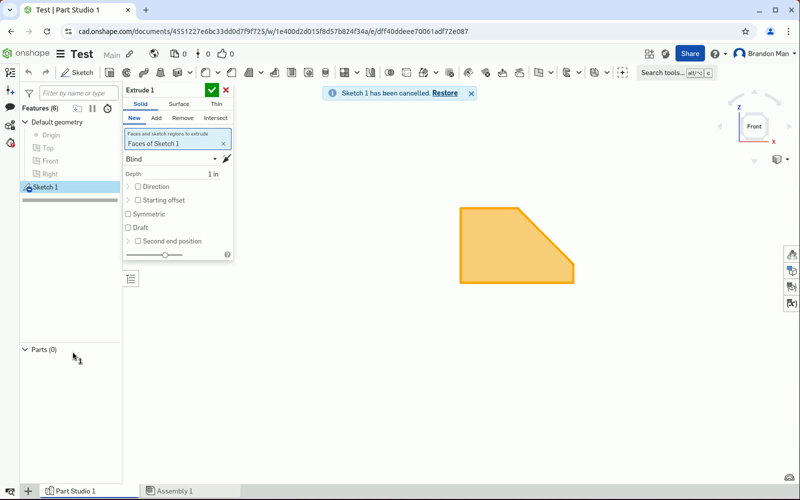
mouse_move(143, 106)
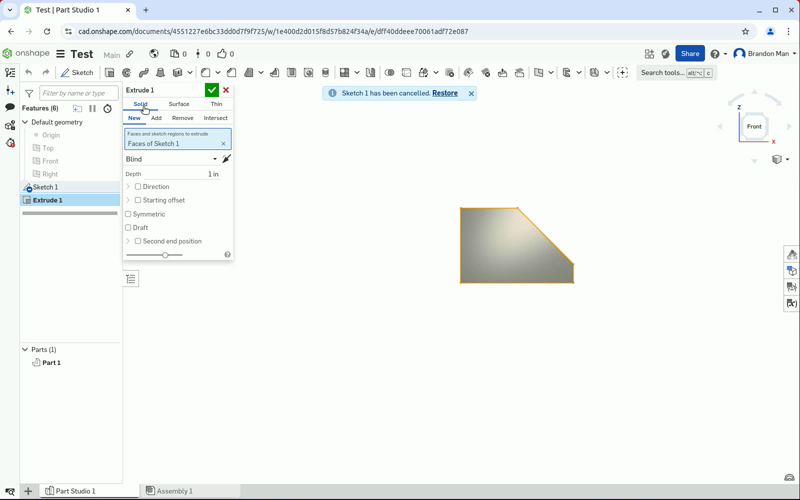
click(143, 106)
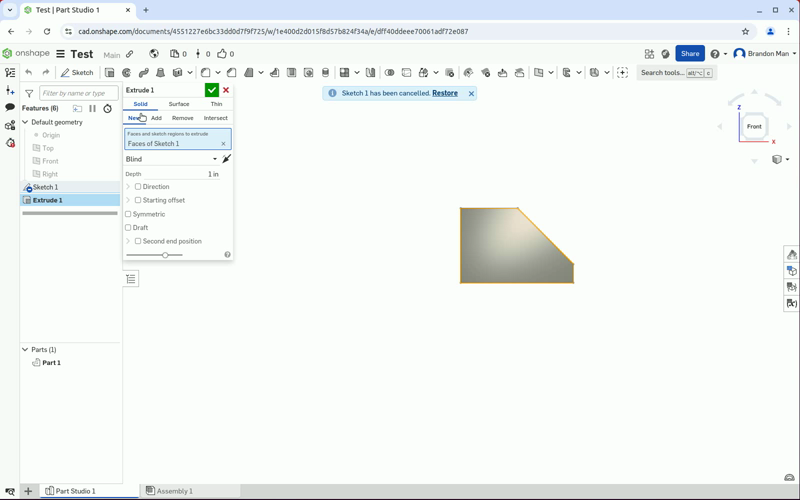
mouse_move(137, 120)
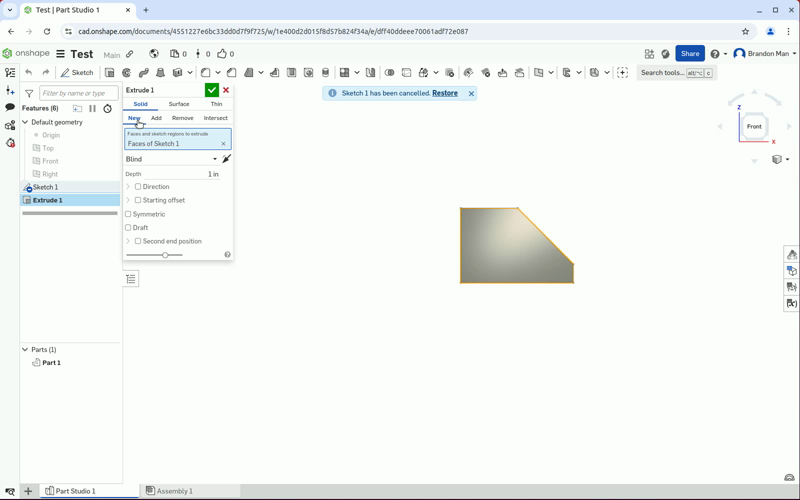
click(137, 120)
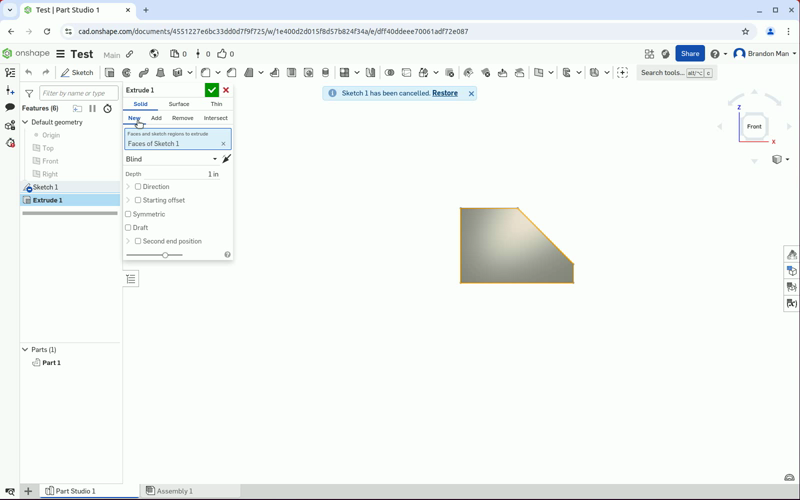
key(tab, 4)
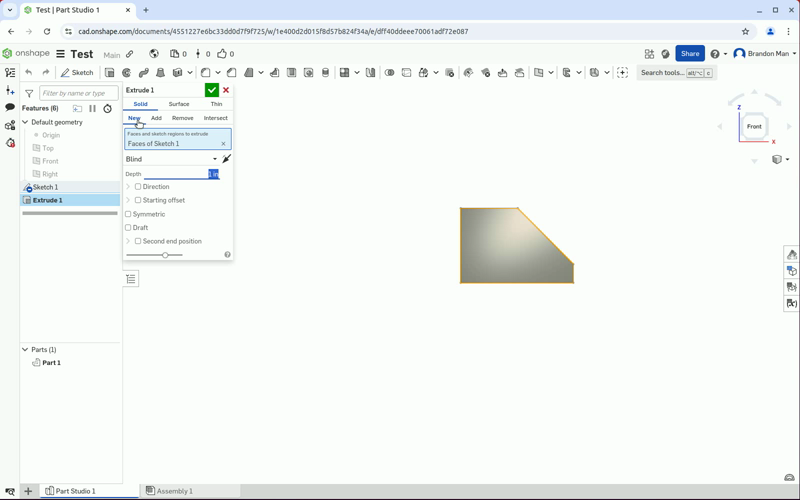
text(15.406)
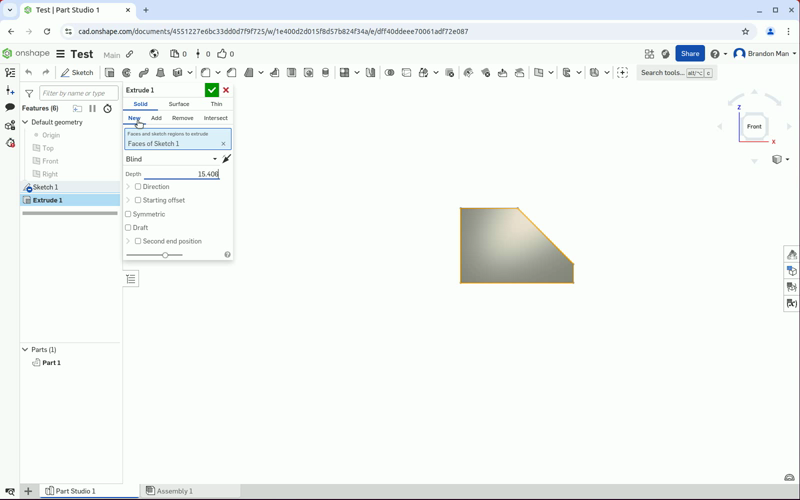
key(tab, 3)
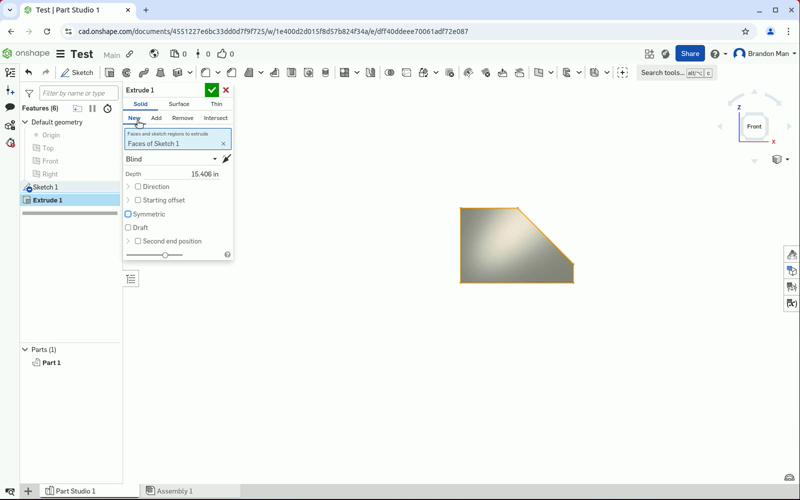
key(space)
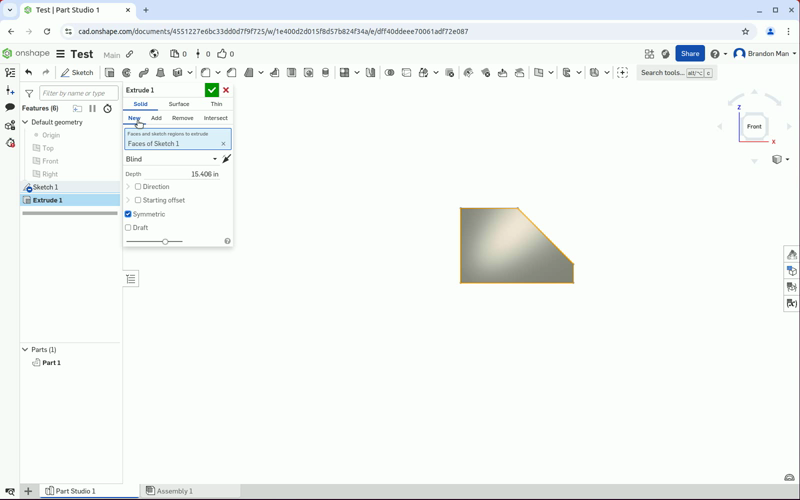
key(enter)
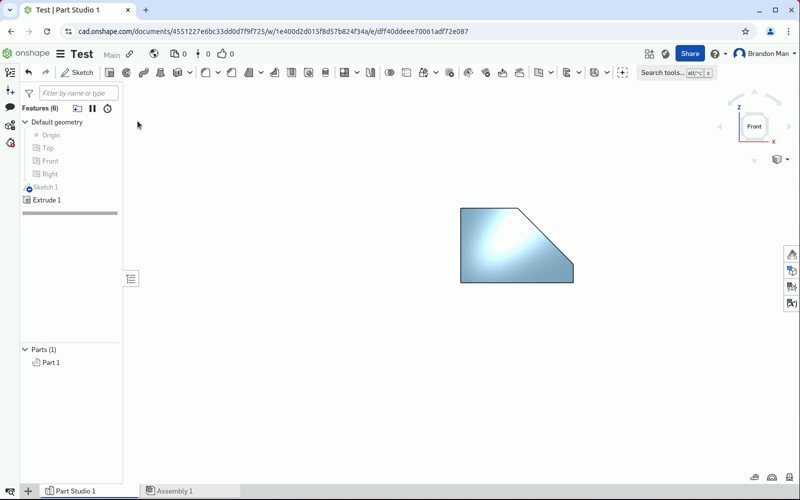
key(shift+h)
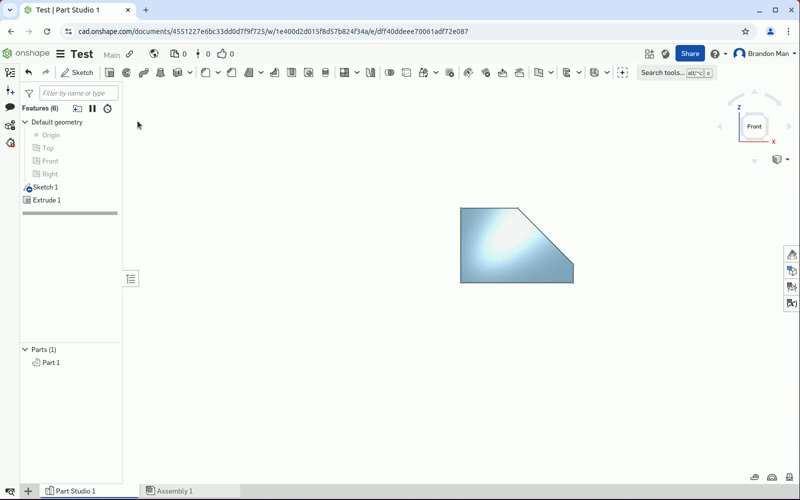
key(shift+h)
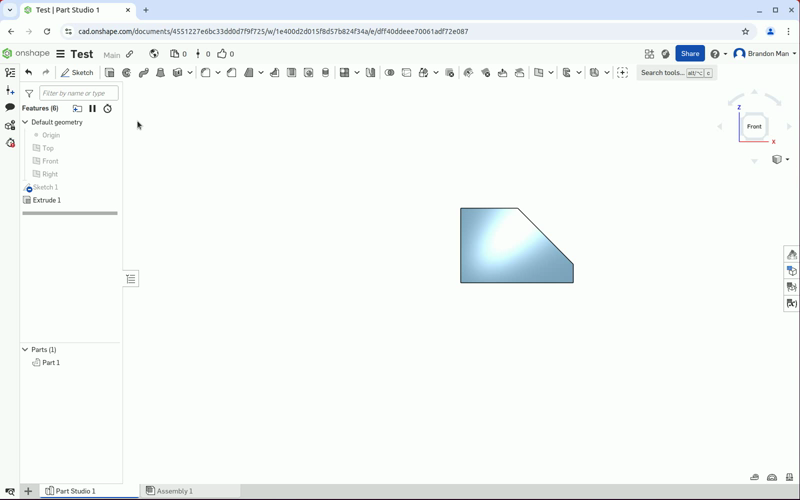
mouse_move(73, 189)
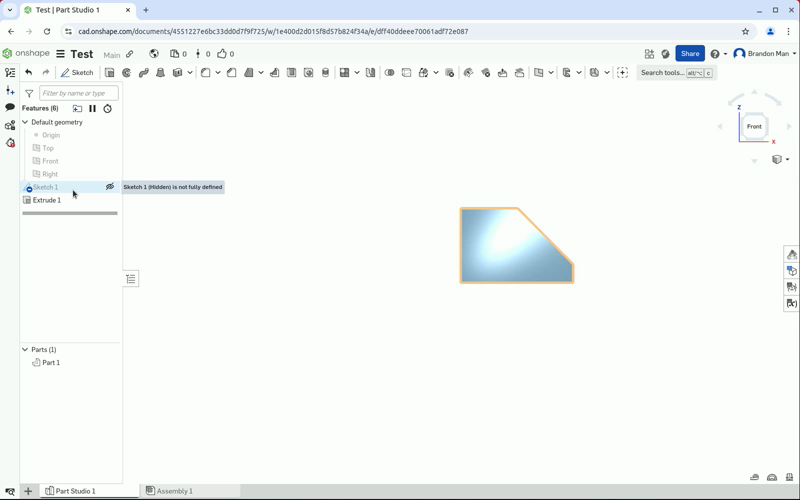
click(73, 189)
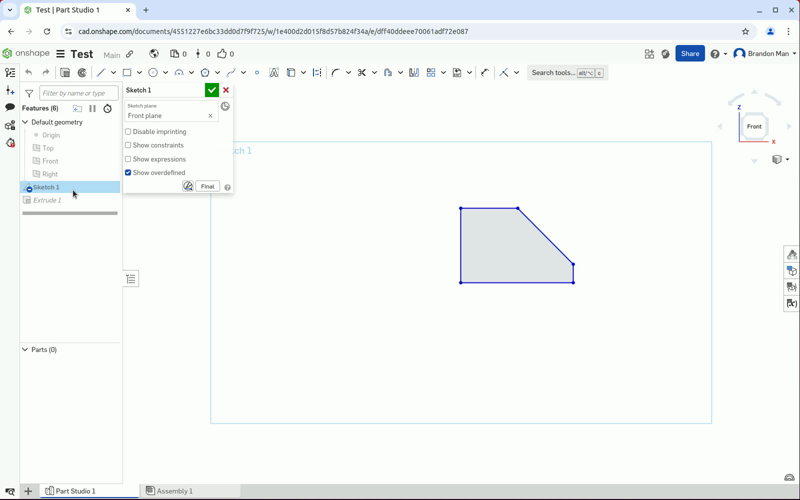
mouse_move(229, 92)
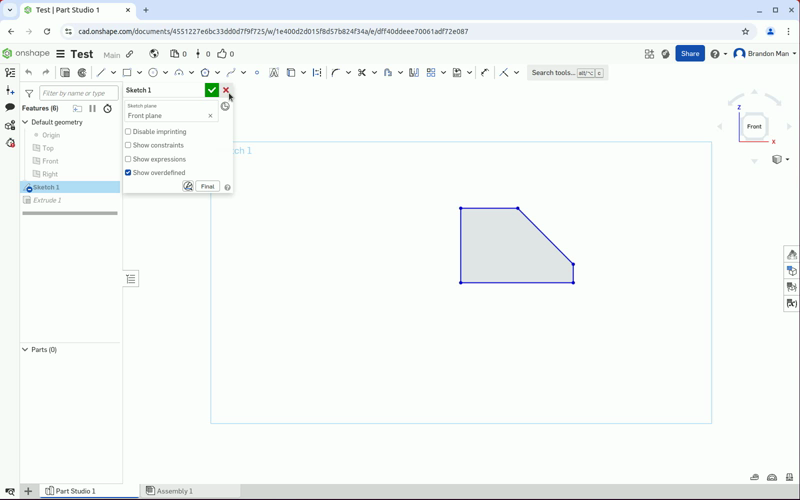
click(229, 92)
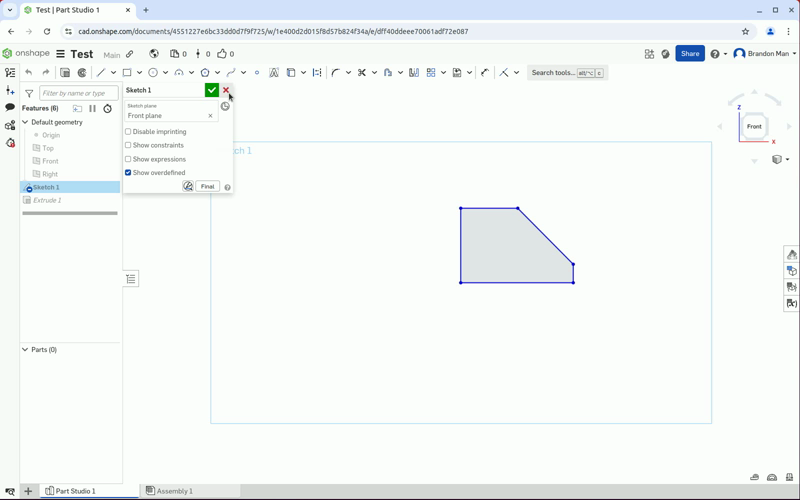
key(shift+s)
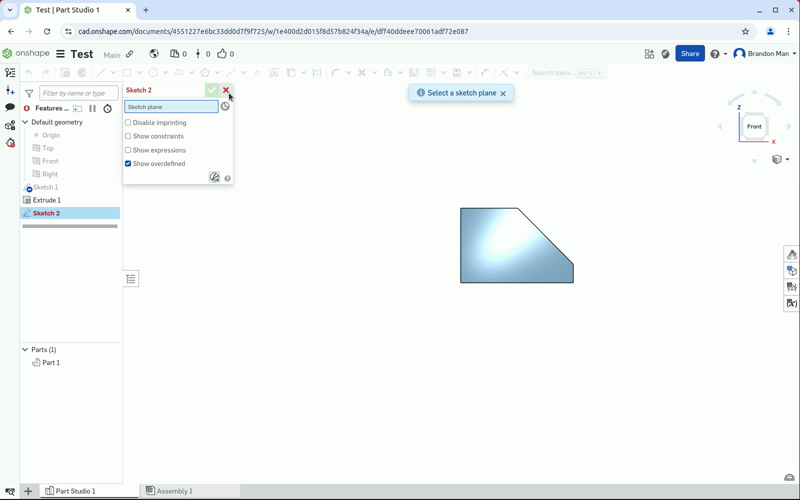
mouse_move(73, 163)
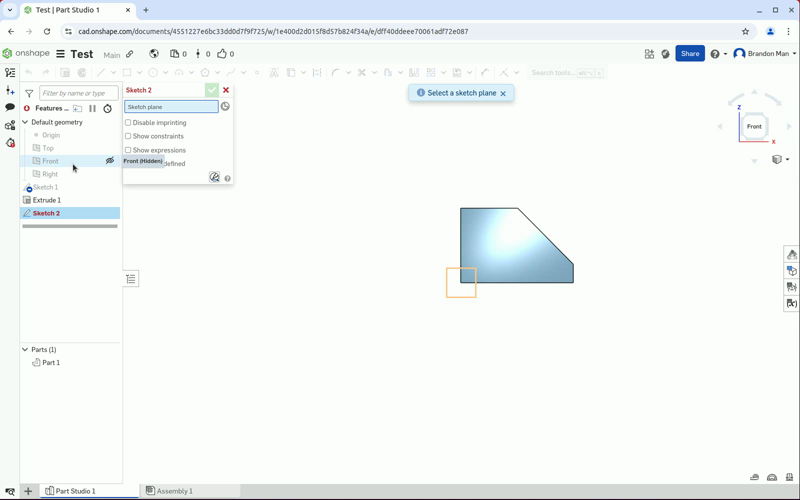
click(73, 163)
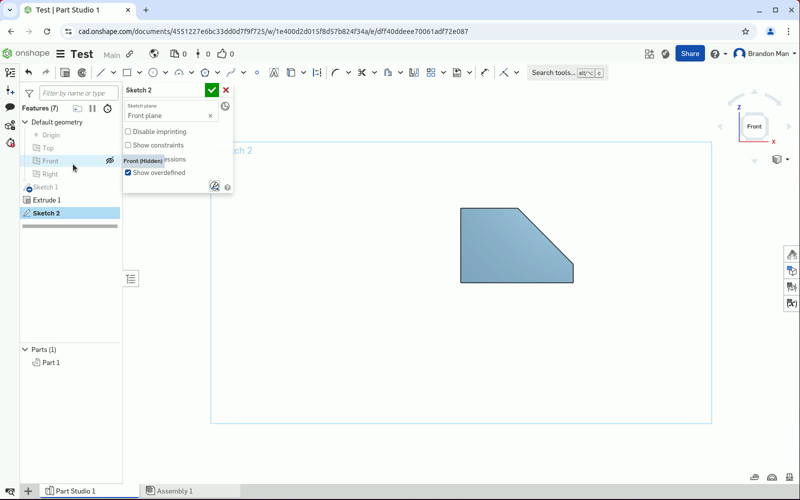
mouse_move(73, 352)
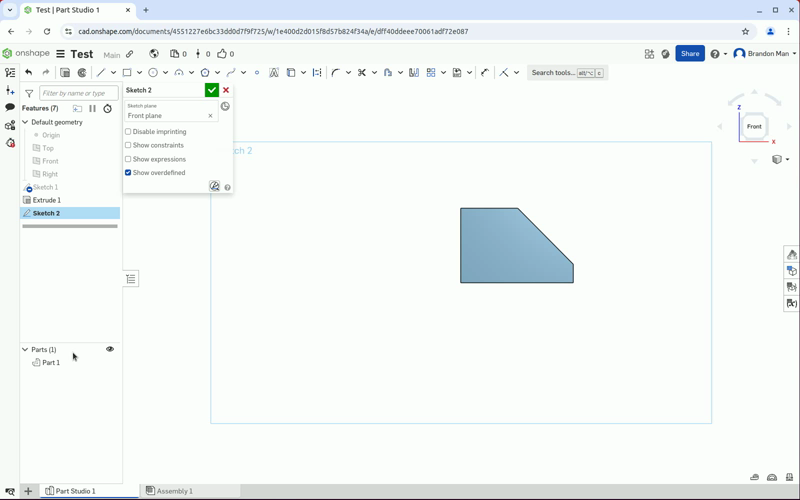
key(y)
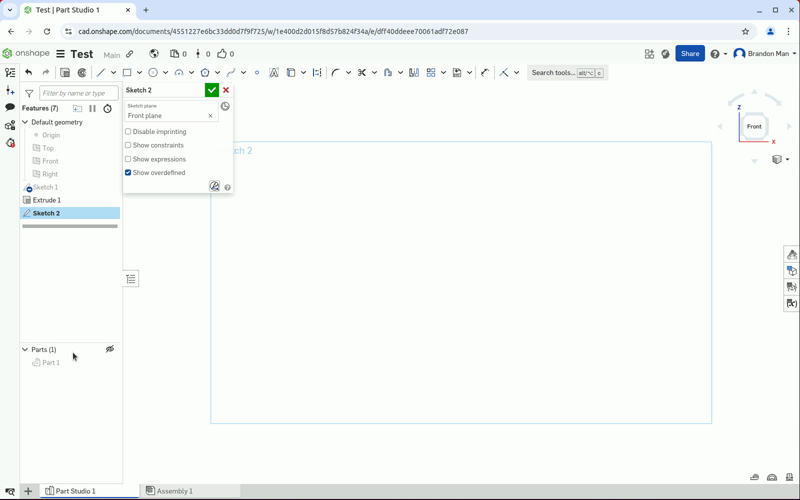
key(l)
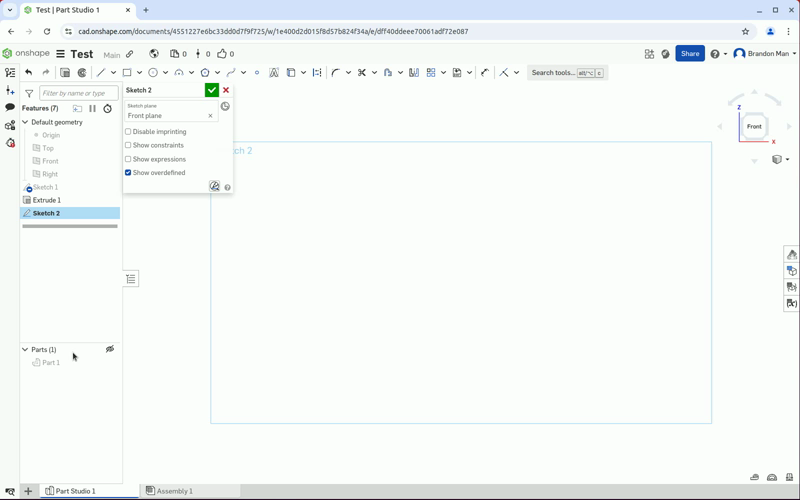
key_down(shift)
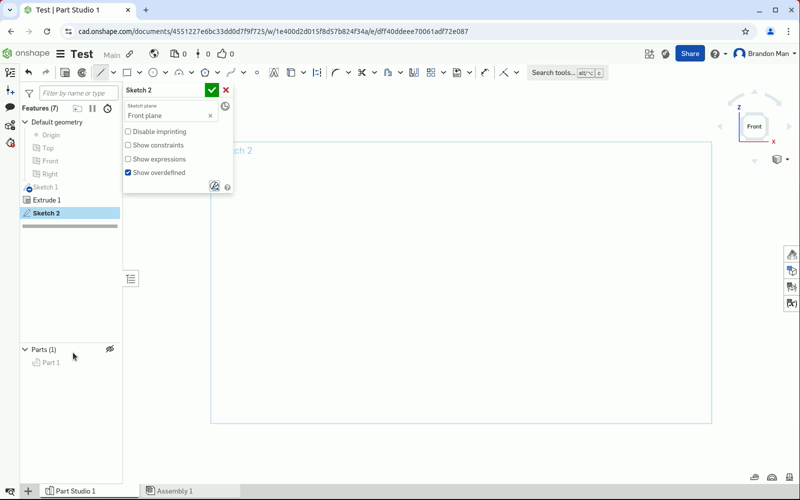
mouse_move(516, 207)
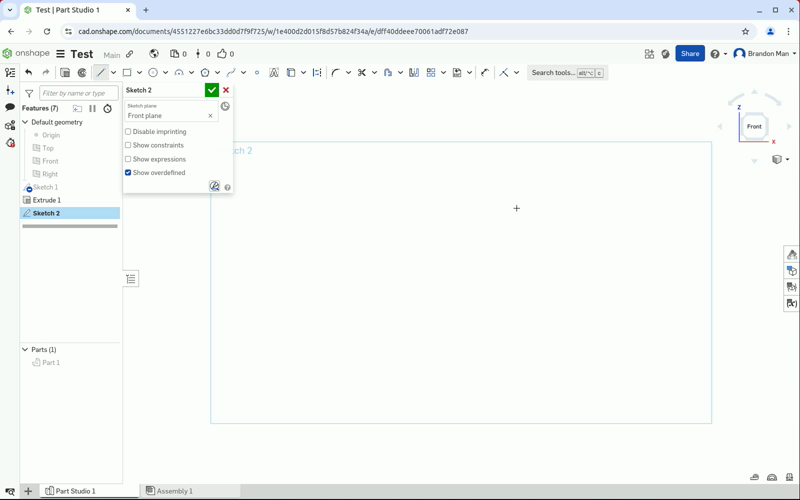
click(516, 207)
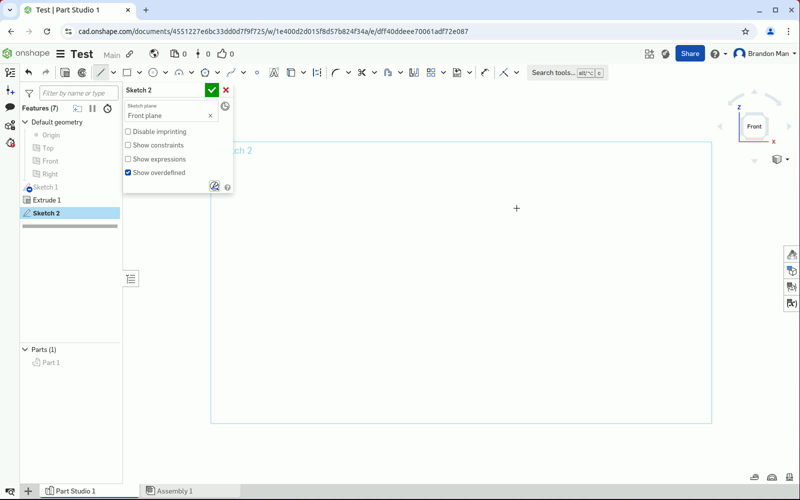
key_up(shift)
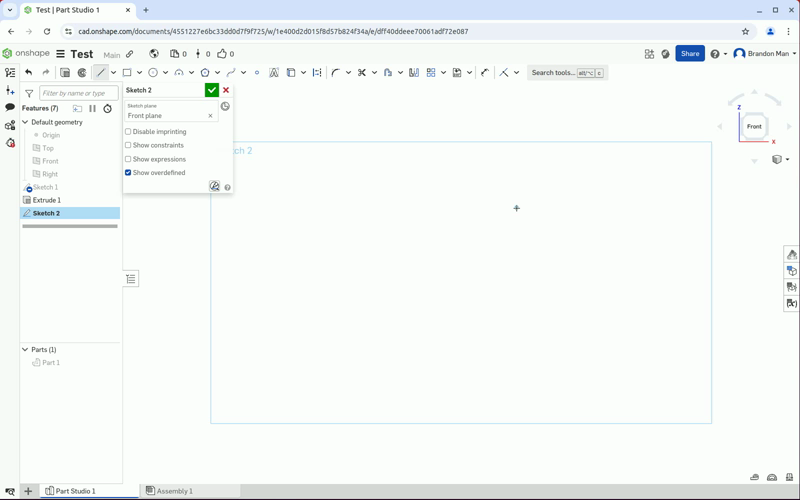
key_down(shift)
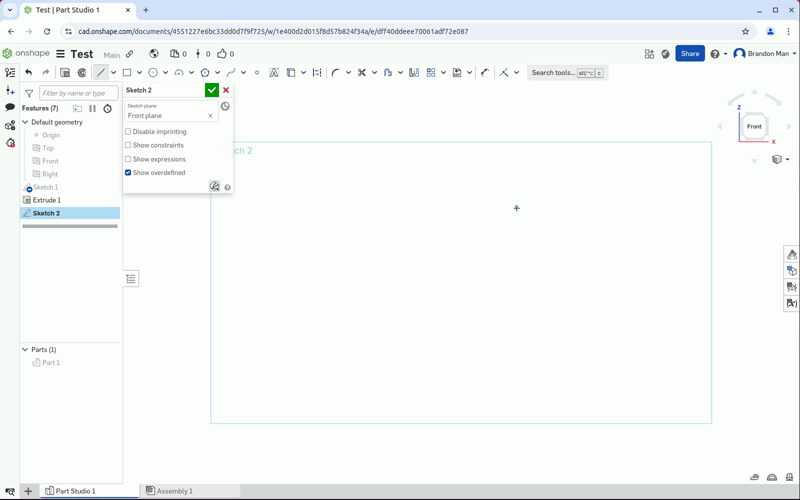
mouse_move(573, 264)
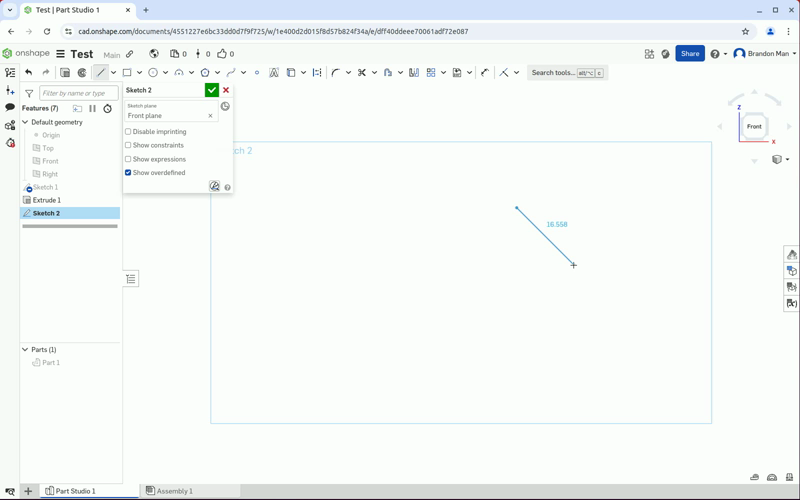
click(573, 264)
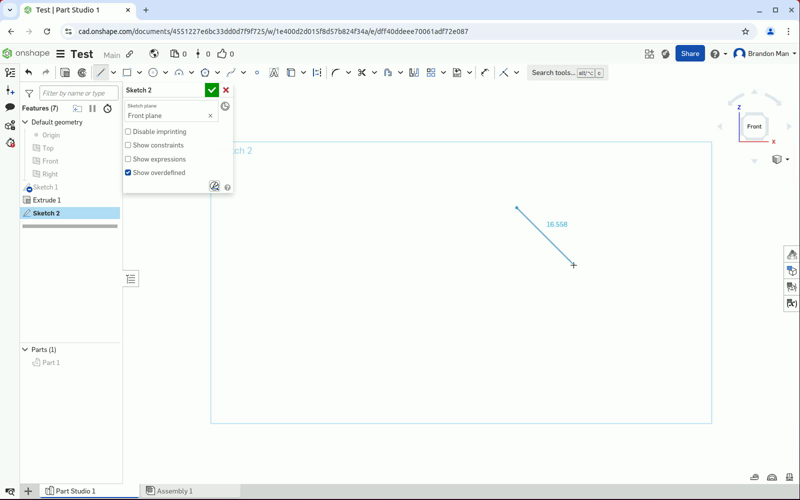
key_up(shift)
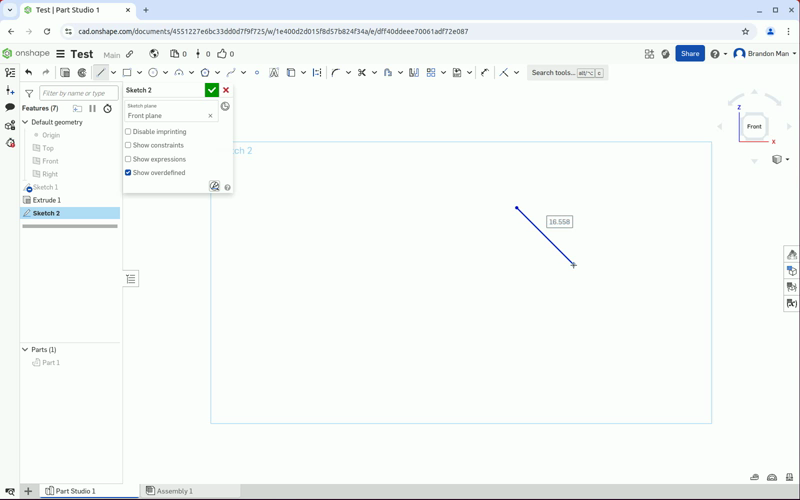
key_down(shift)
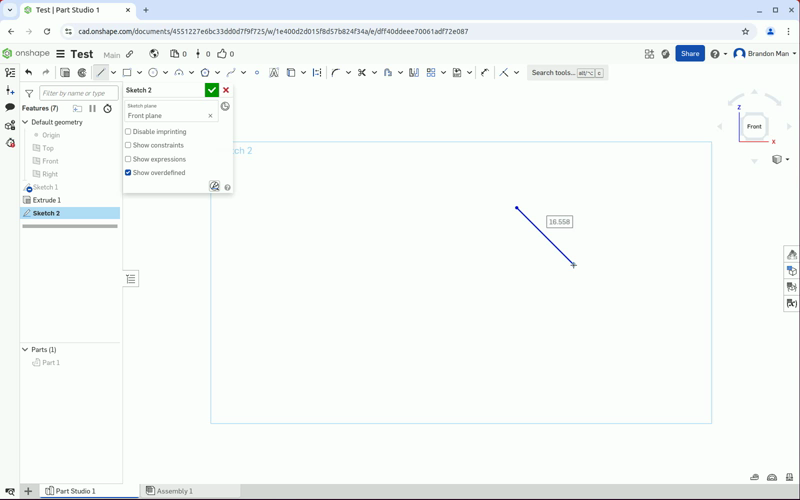
mouse_move(589, 264)
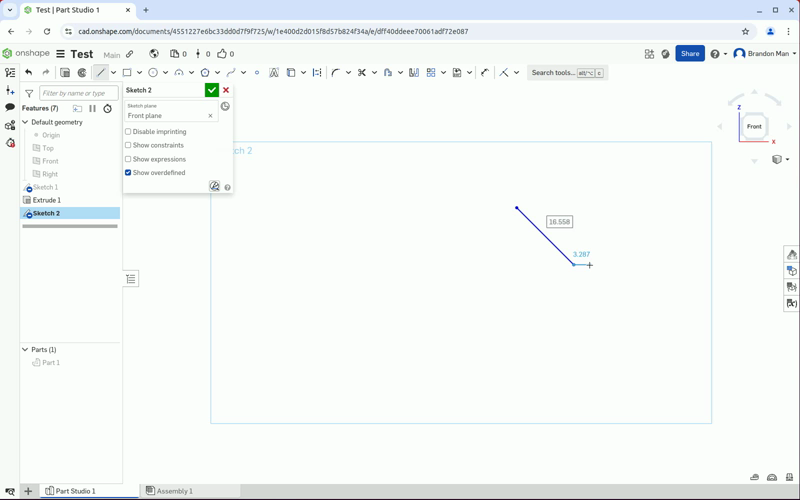
mouse_move(573, 207)
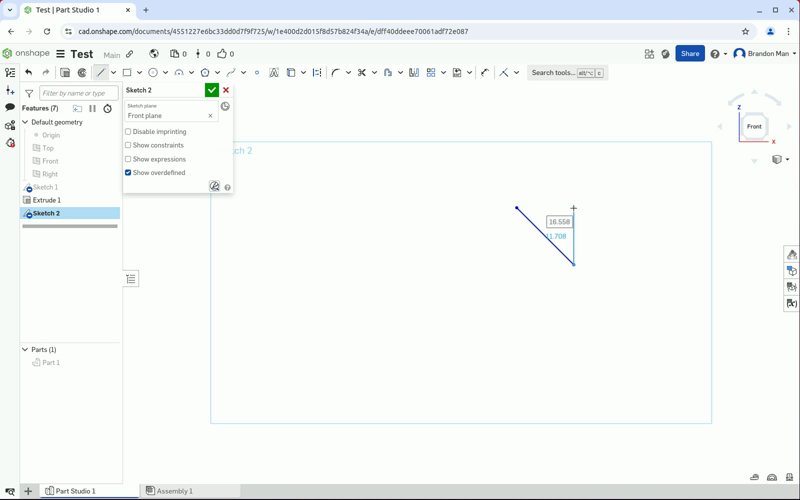
click(573, 207)
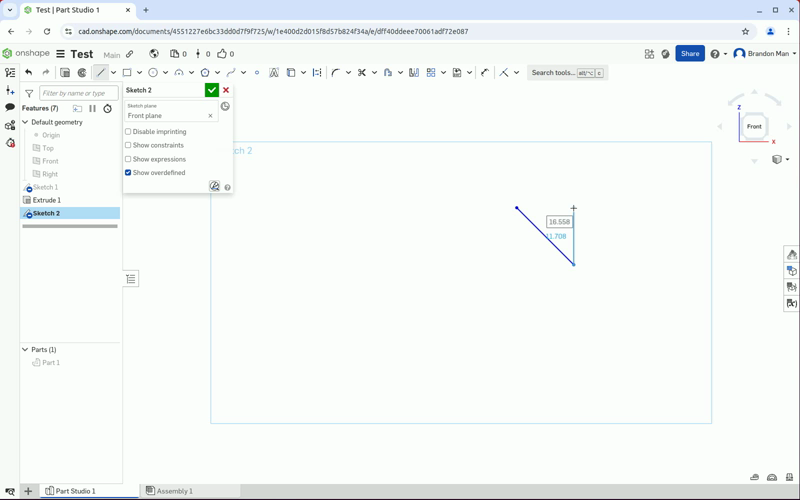
key_up(shift)
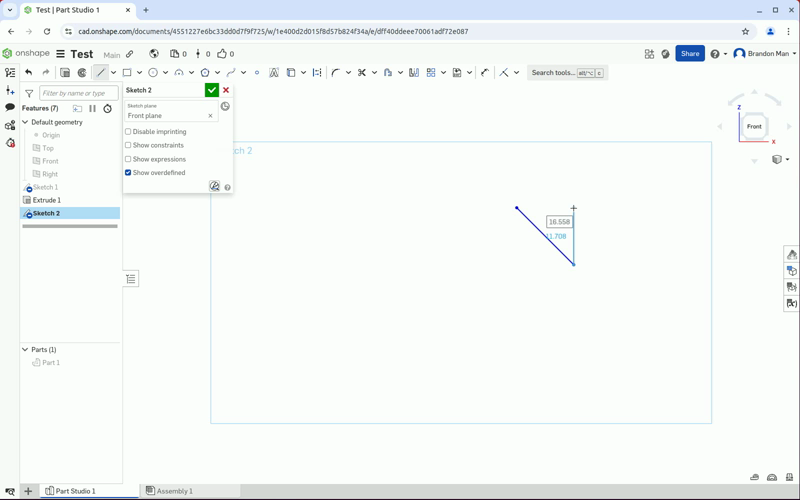
mouse_move(589, 207)
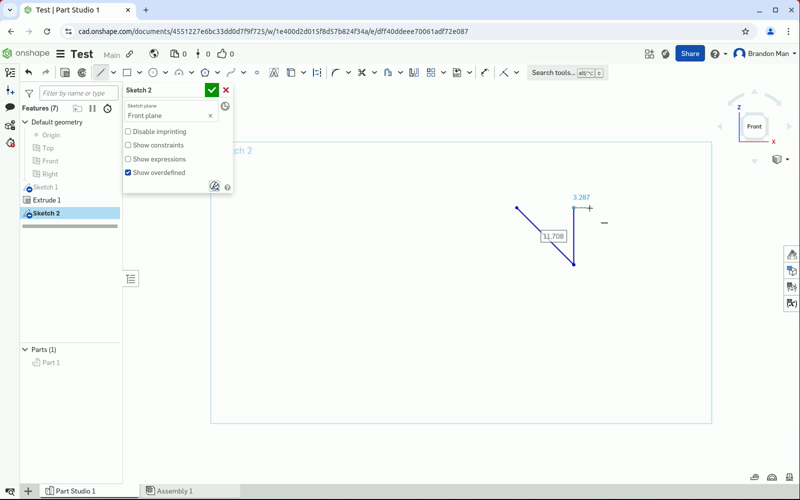
key_down(shift)
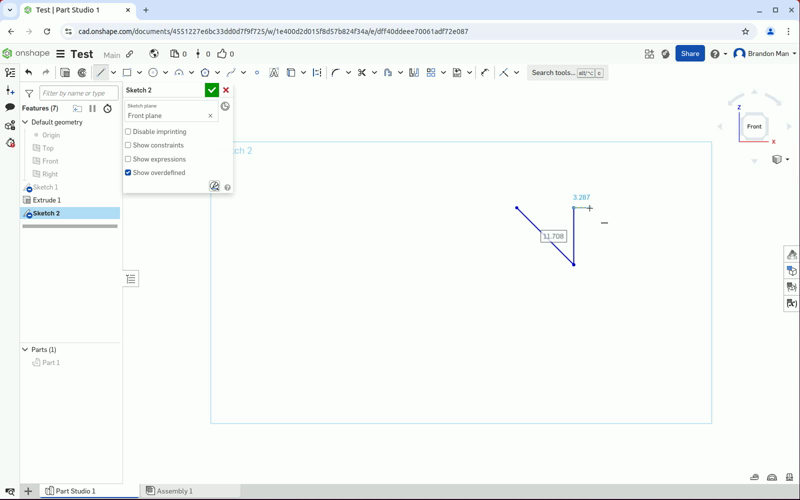
mouse_move(516, 207)
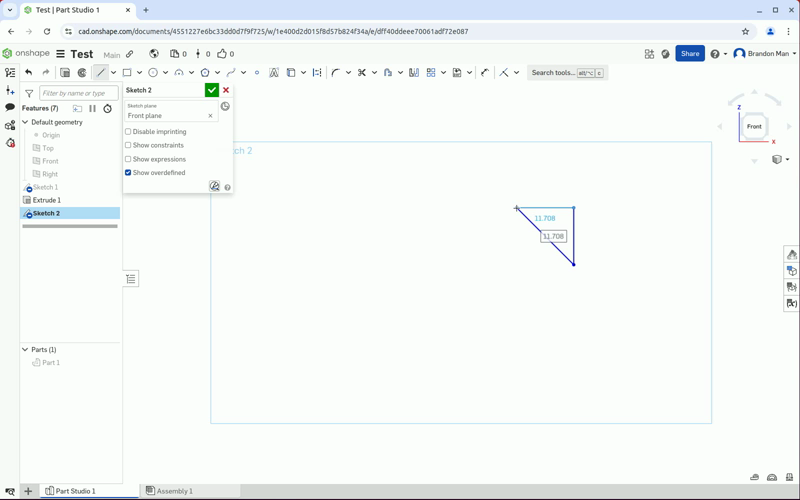
key_up(shift)
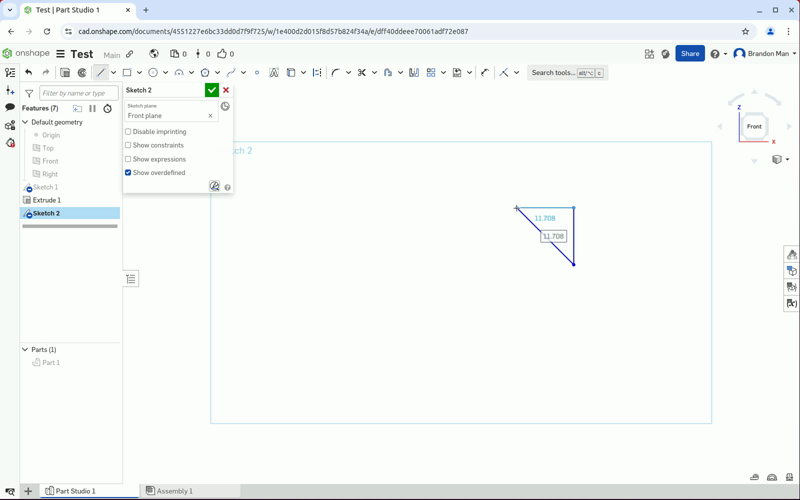
click(516, 207)
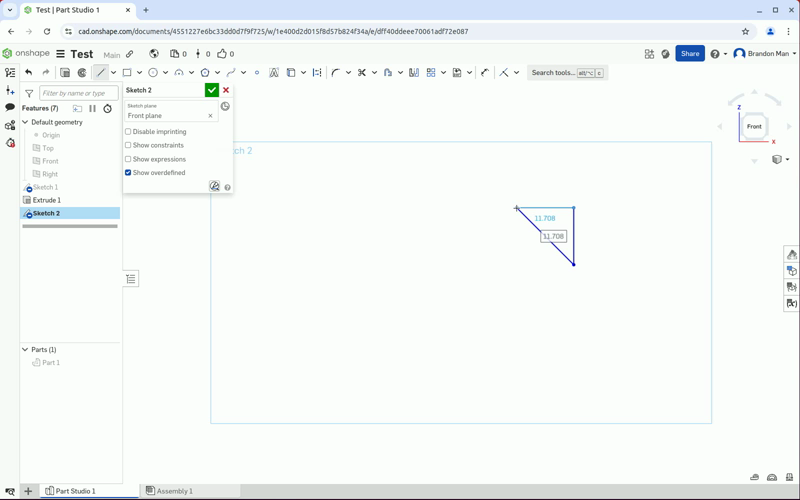
key(esc)
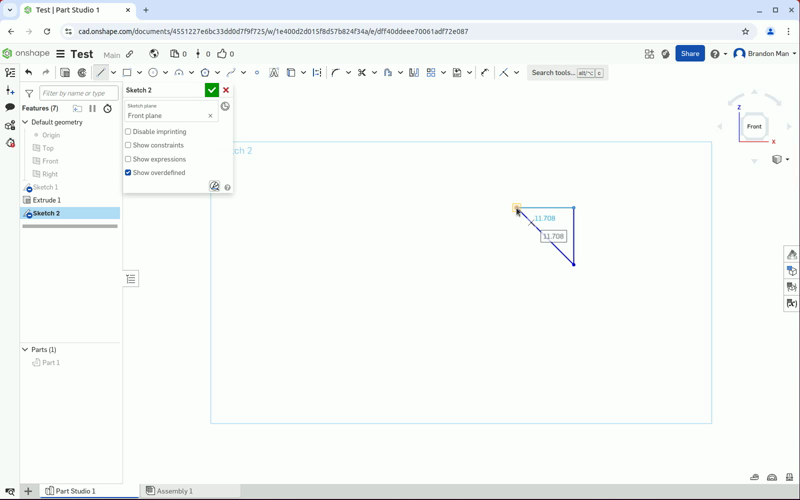
mouse_move(559, 238)
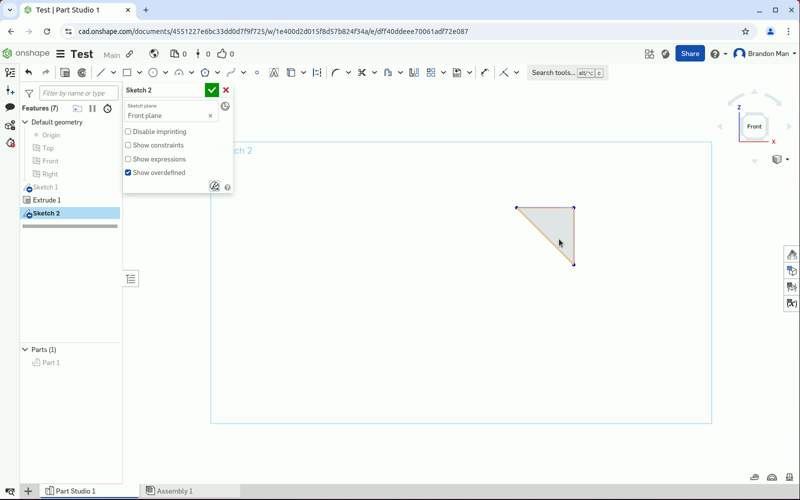
scroll(6)
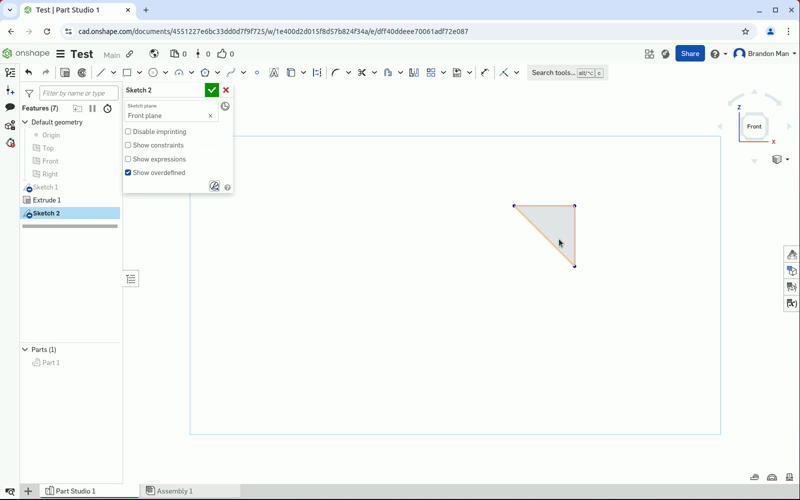
scroll(6)
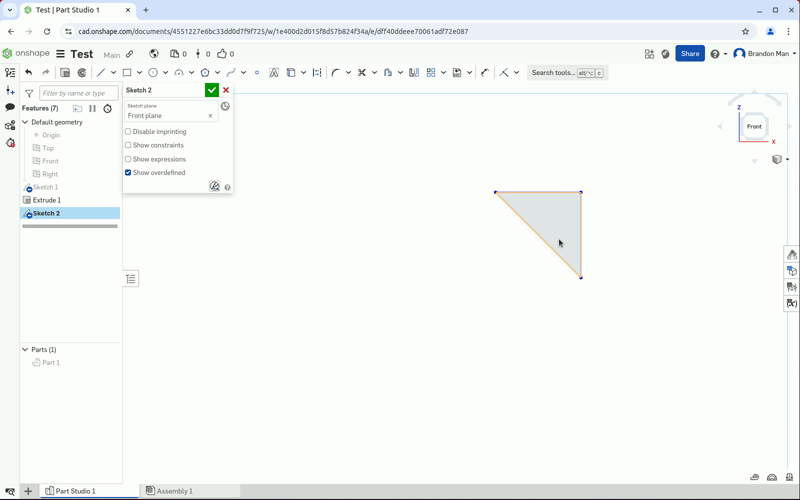
scroll(6)
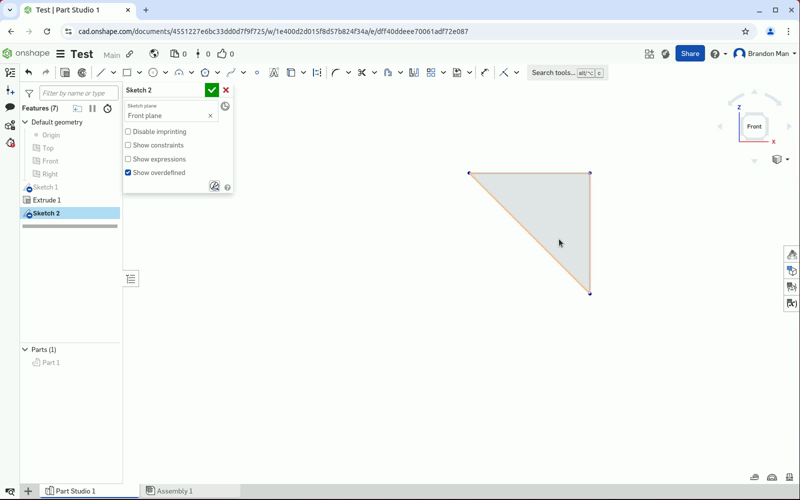
scroll(6)
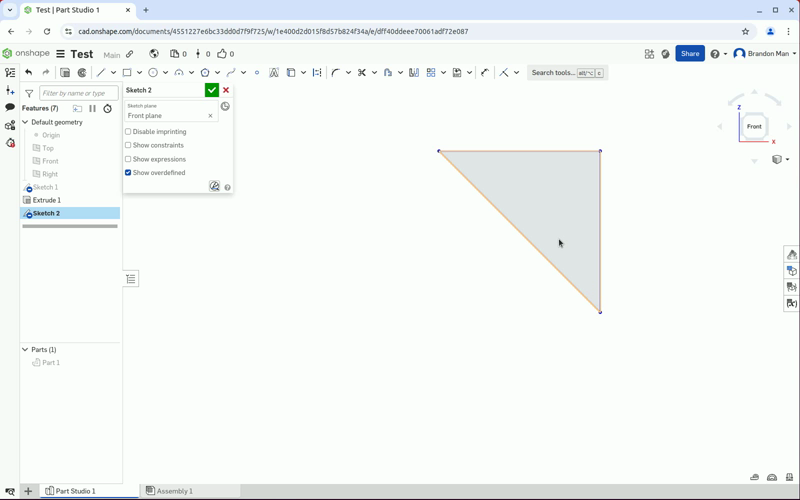
scroll(6)
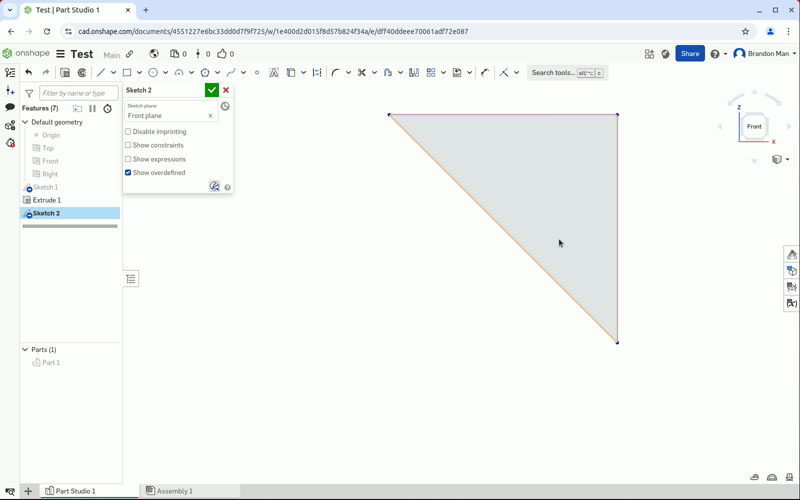
scroll(6)
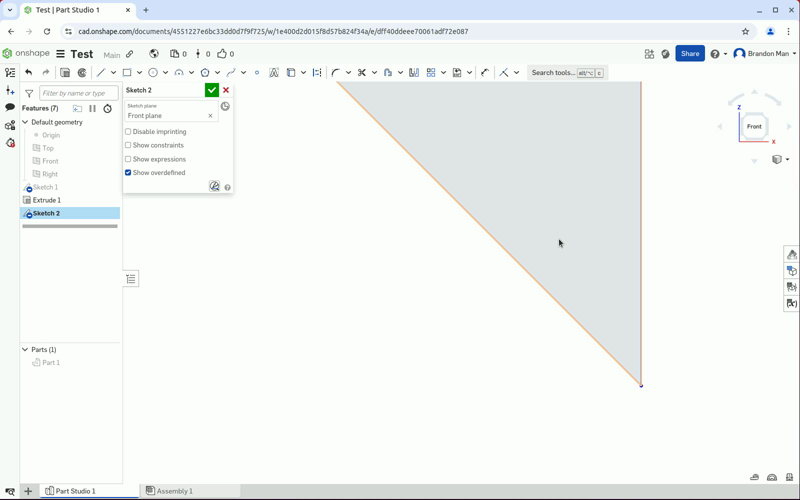
scroll(6)
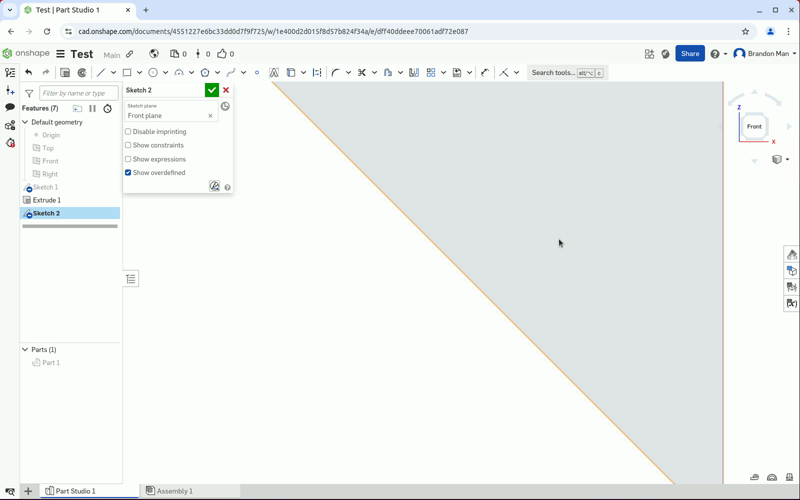
click(559, 238)
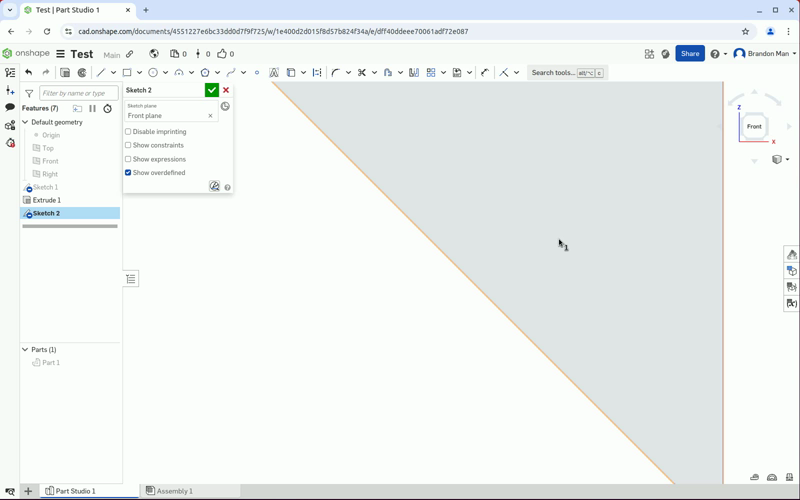
scroll(-6)
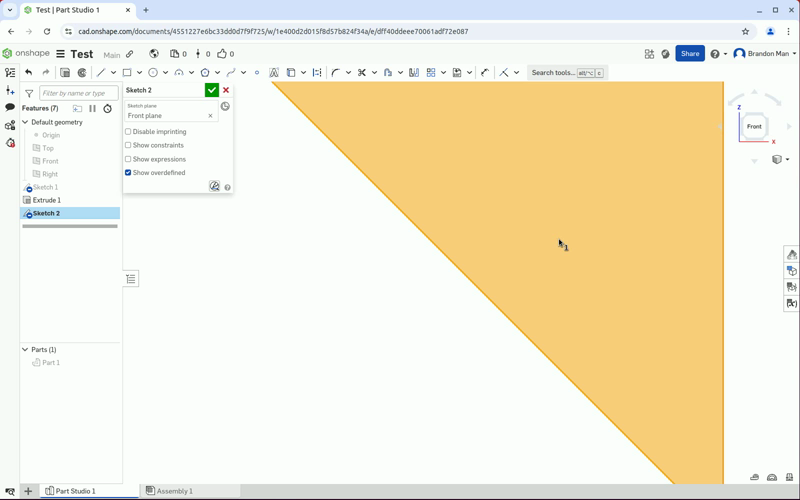
scroll(-6)
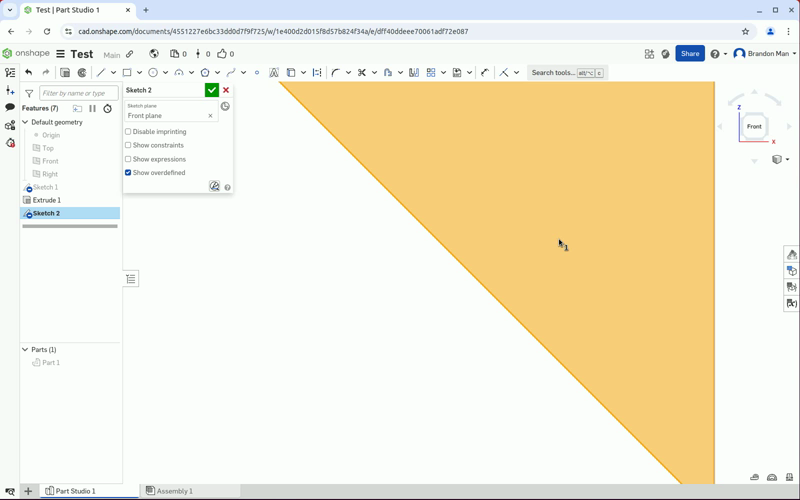
scroll(-6)
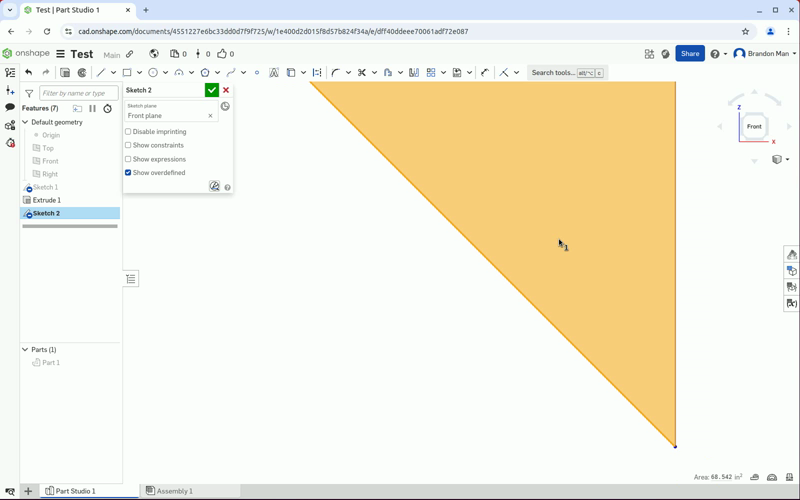
scroll(-6)
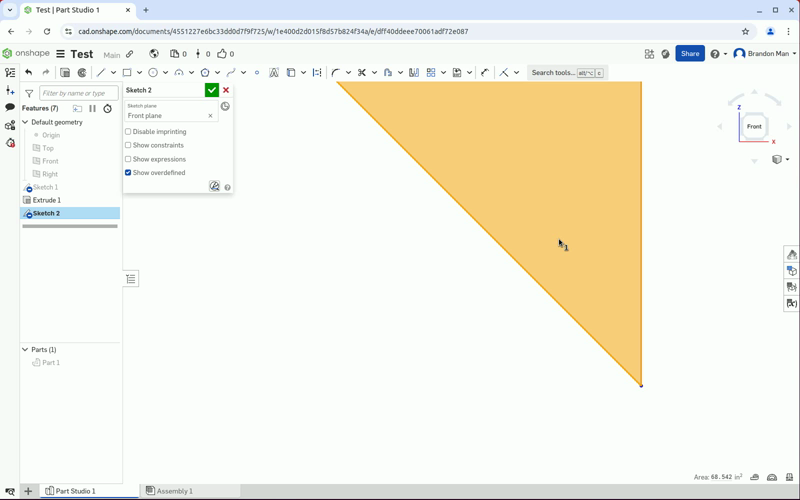
scroll(-6)
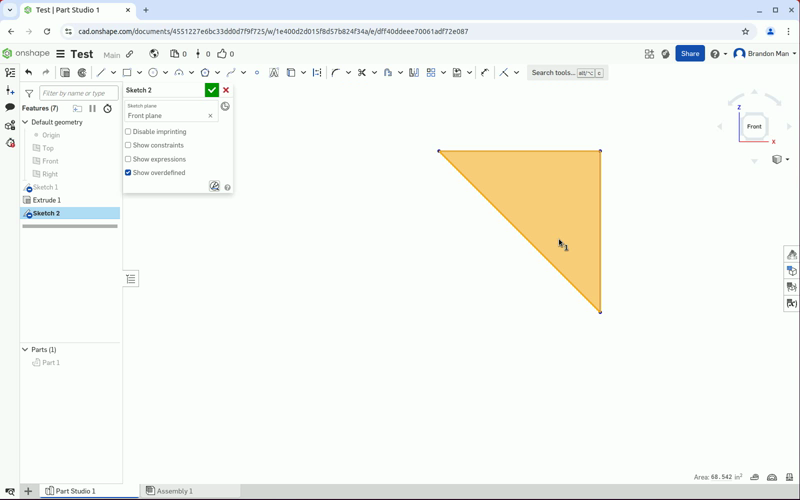
scroll(-6)
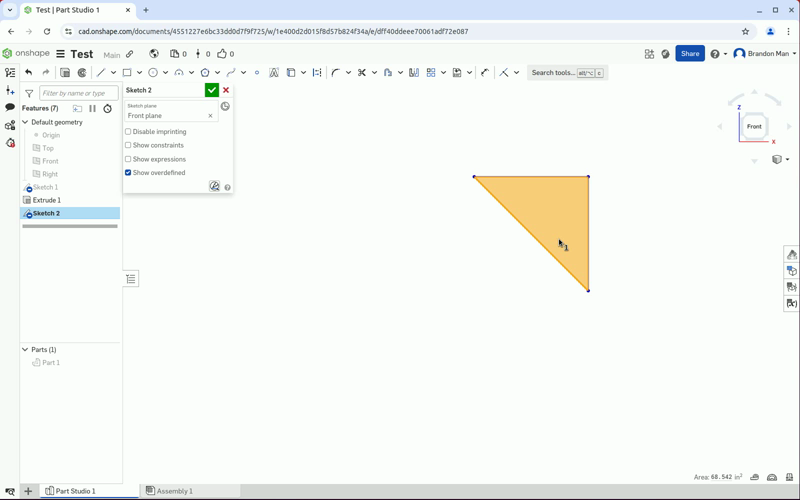
scroll(-6)
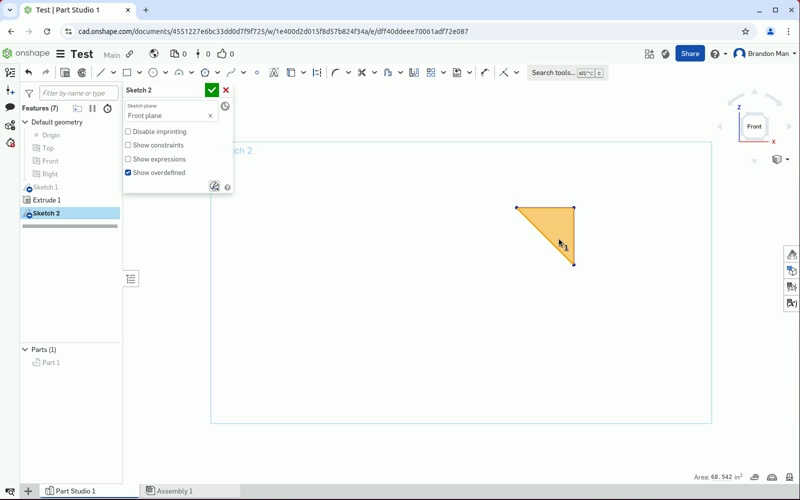
mouse_move(73, 352)
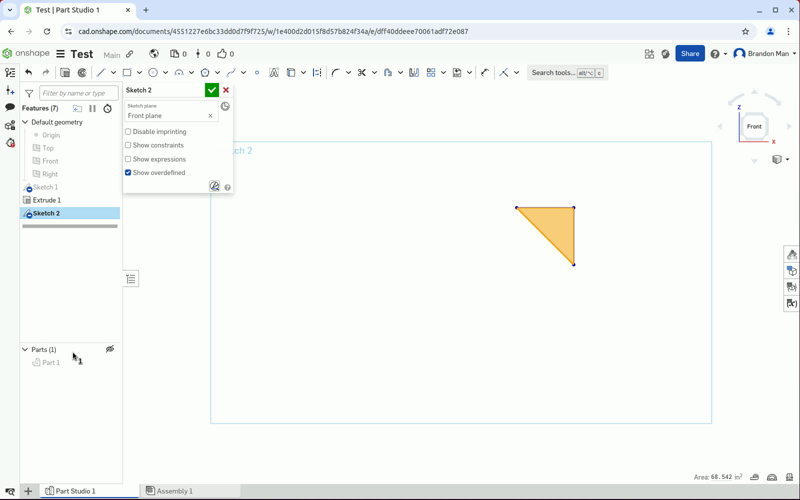
key(shift+y)
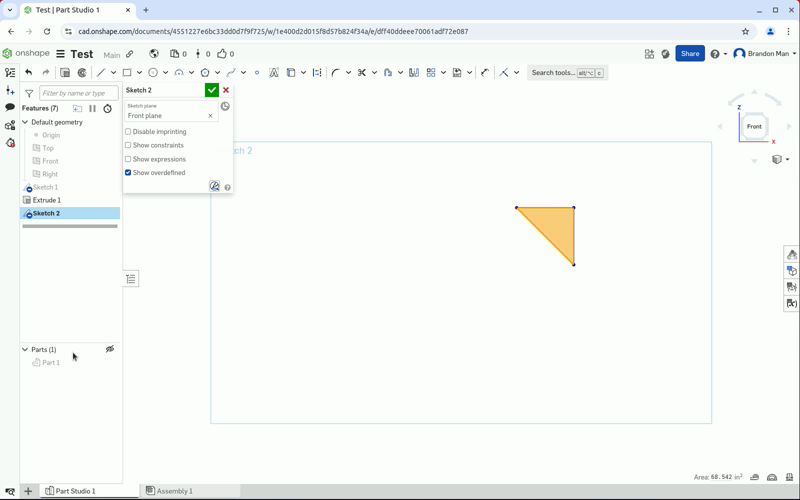
key(shift+e)
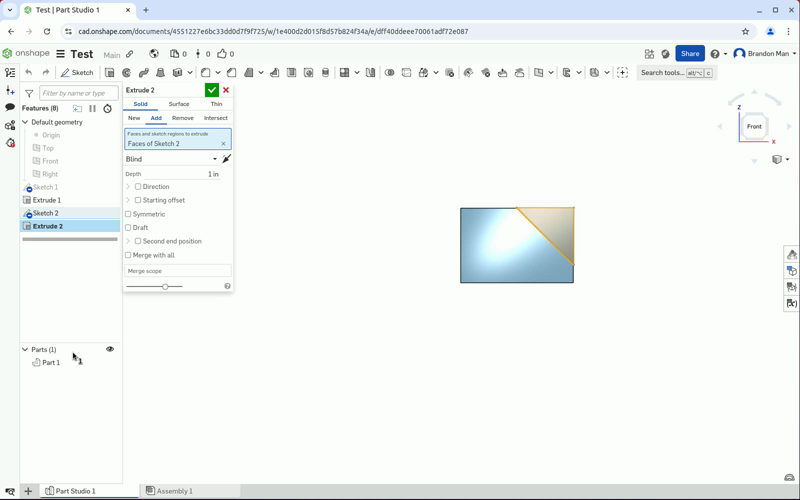
mouse_move(143, 106)
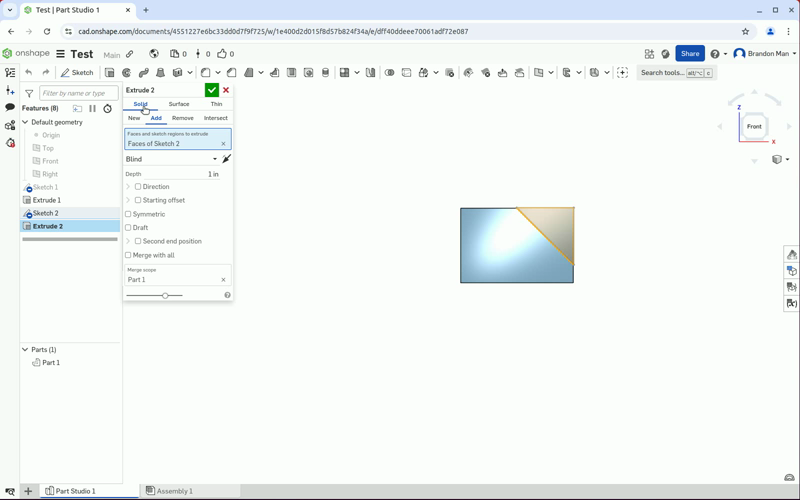
click(143, 106)
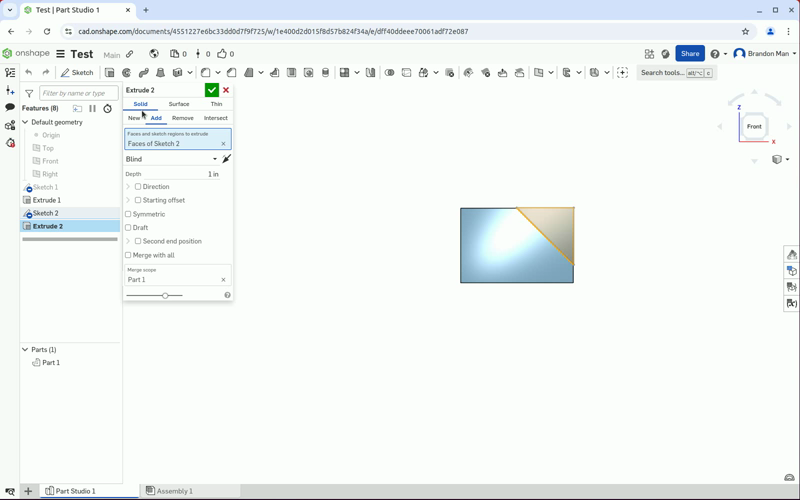
mouse_move(137, 120)
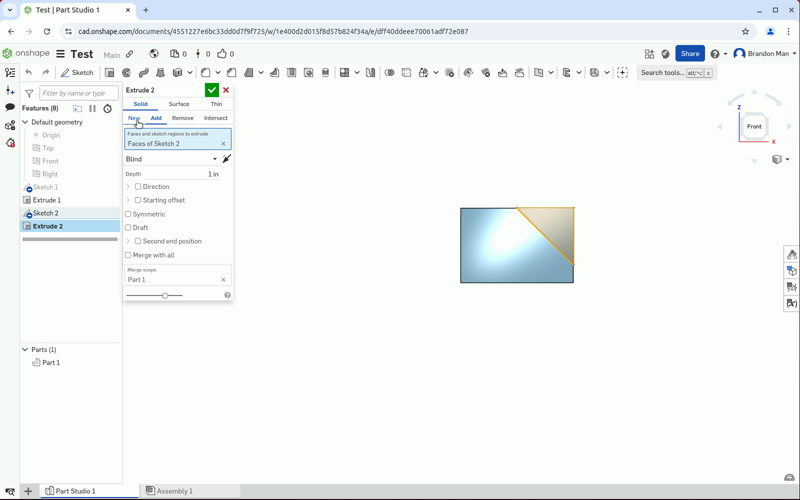
click(137, 120)
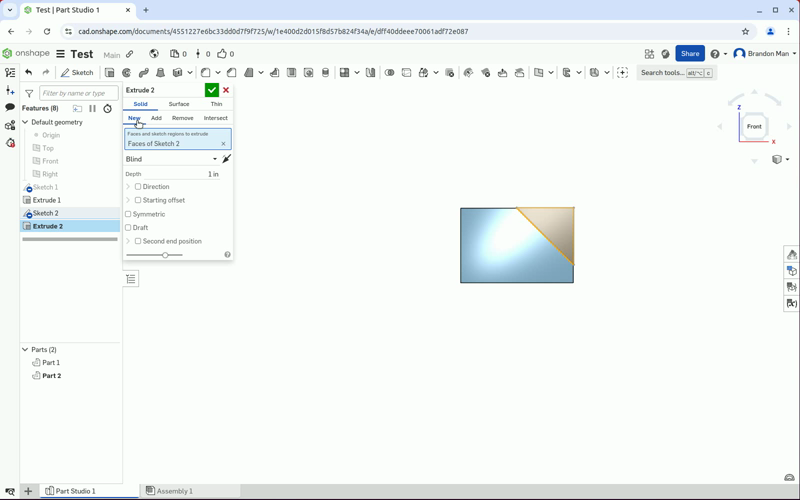
key(tab, 4)
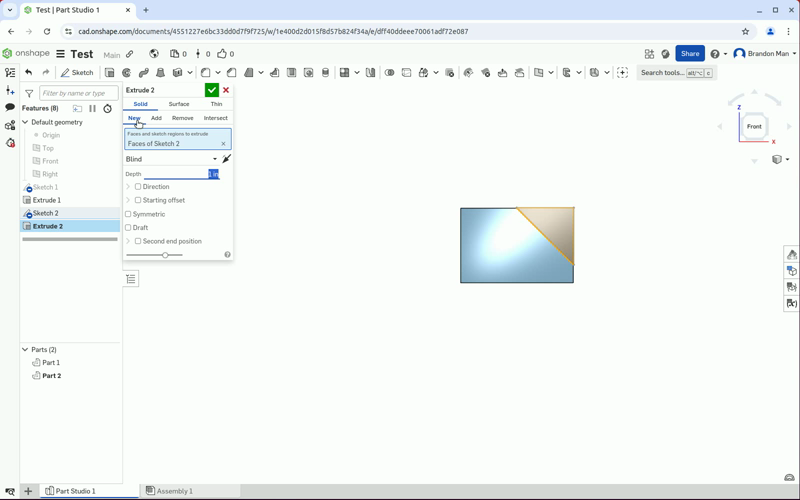
text(15.406)
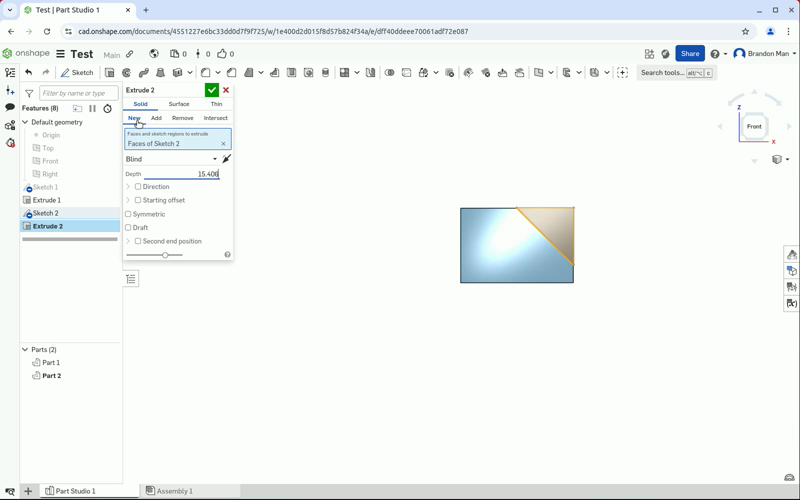
key(tab, 3)
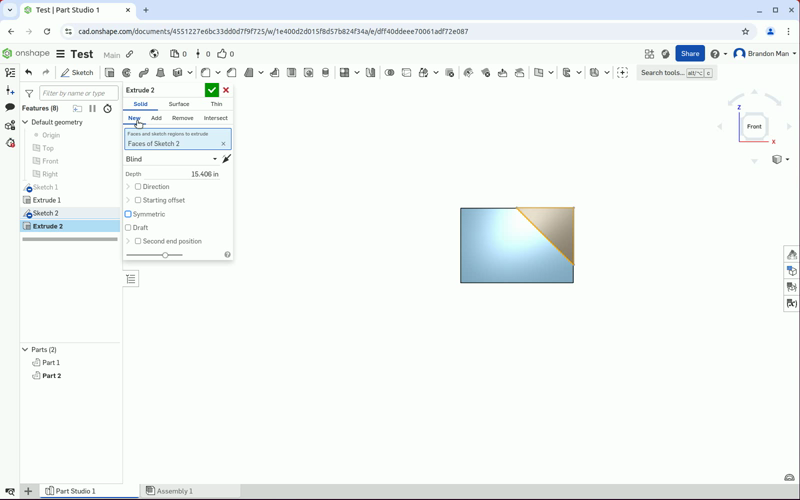
key(space)
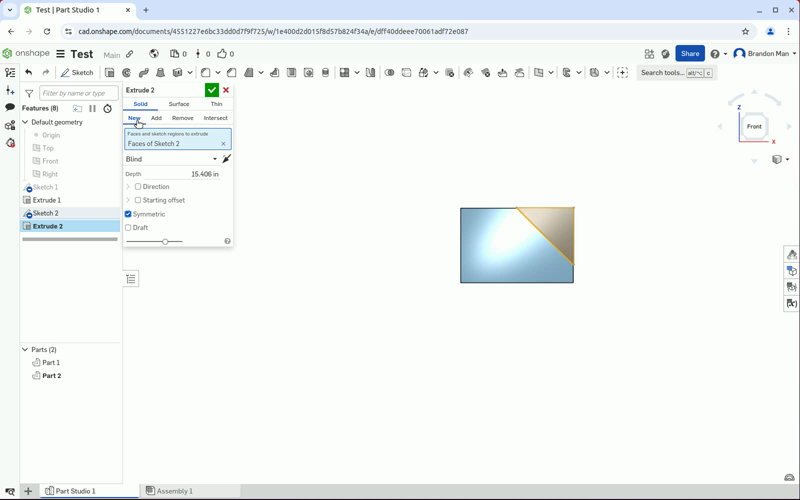
key(enter)
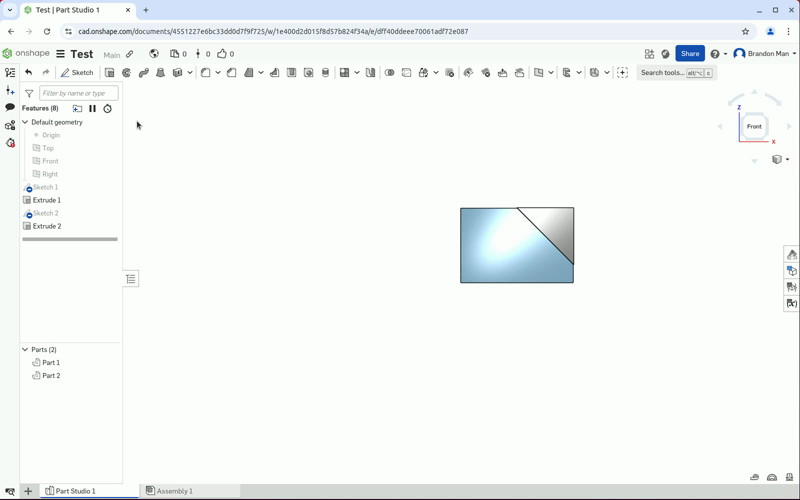
key(shift+h)
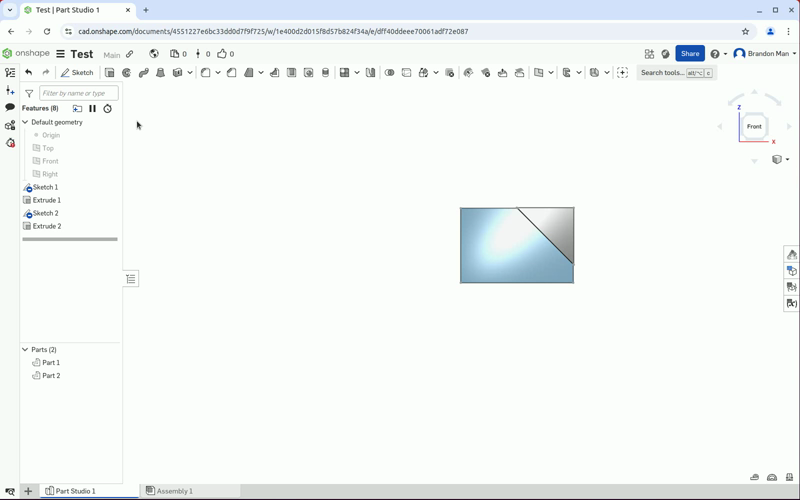
key(shift+h)
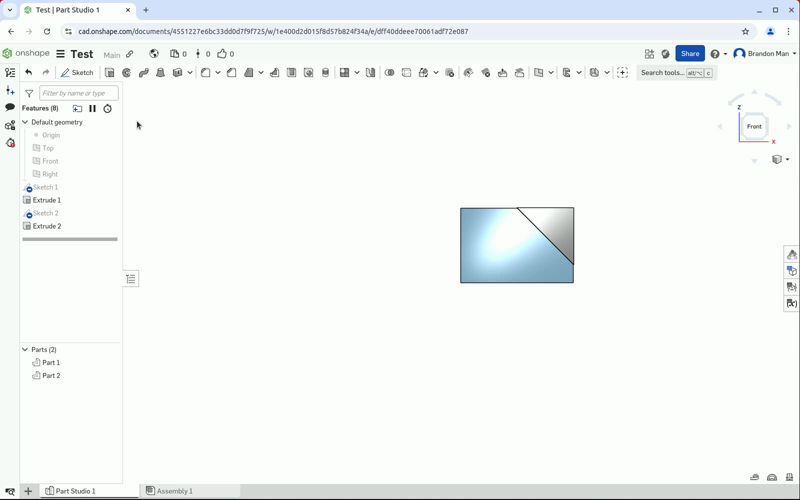
mouse_move(73, 189)
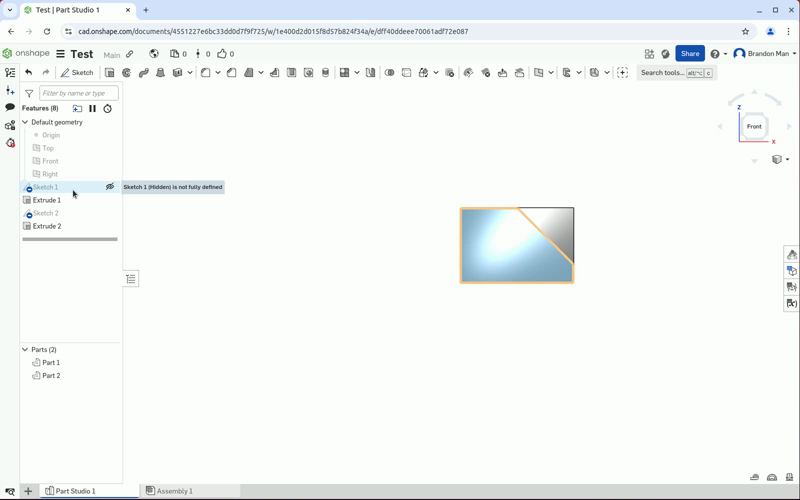
click(73, 189)
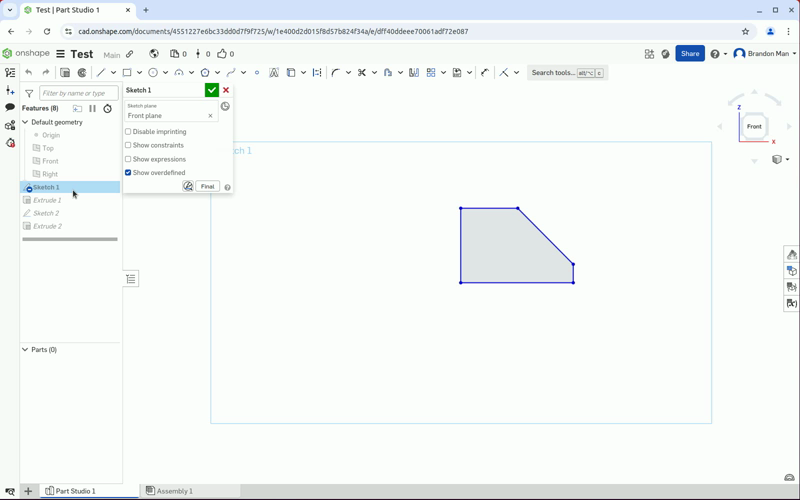
mouse_move(229, 92)
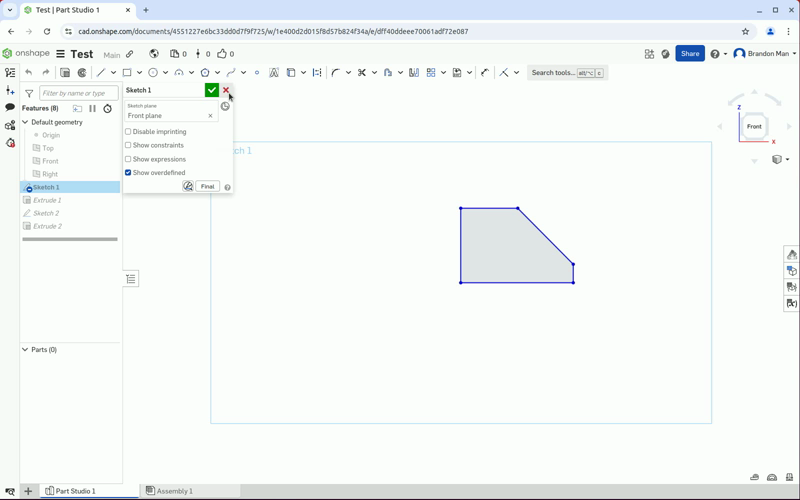
click(229, 92)
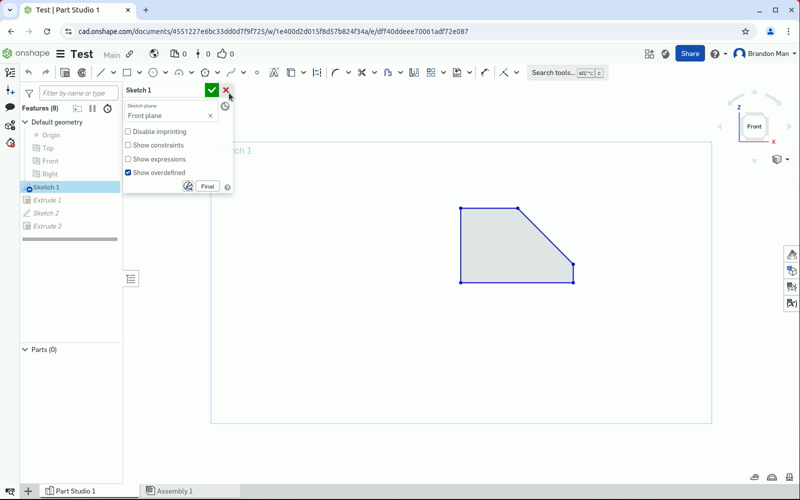
key(shift+s)
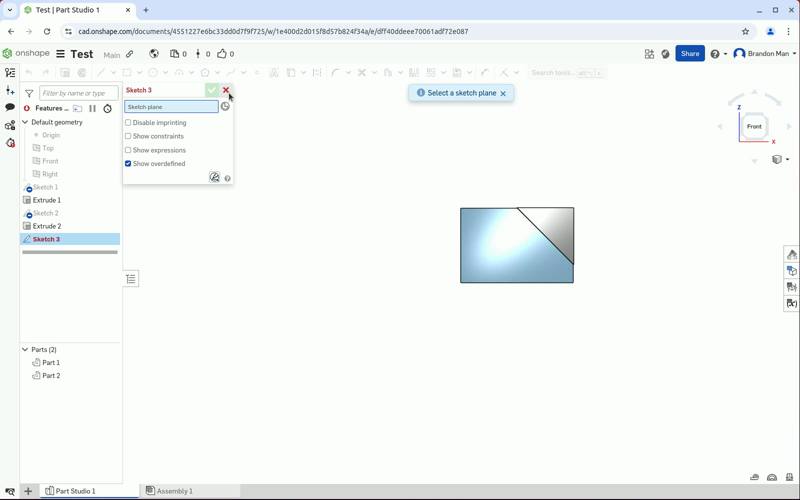
mouse_move(73, 163)
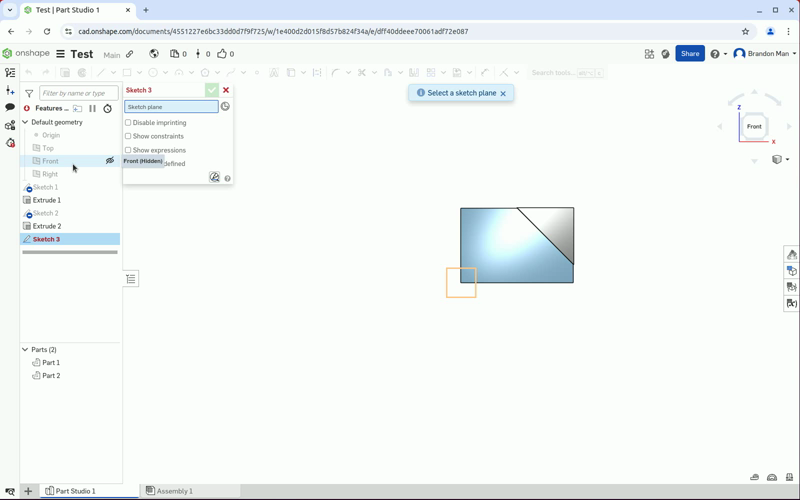
click(73, 163)
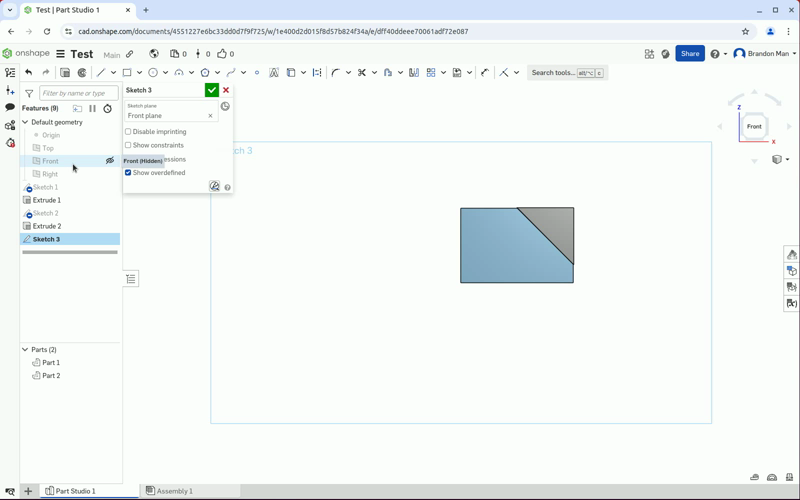
mouse_move(73, 352)
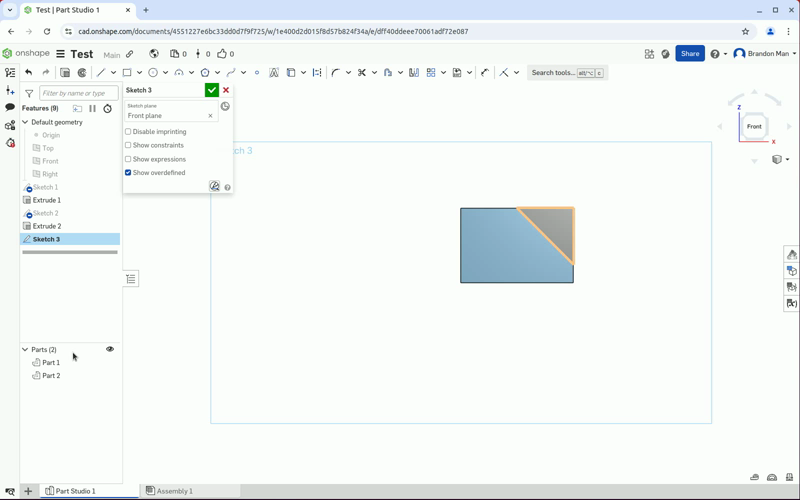
key(y)
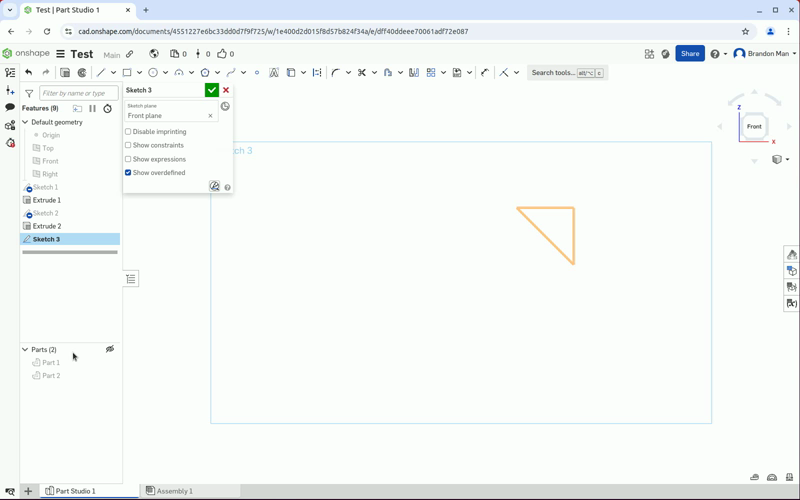
key(l)
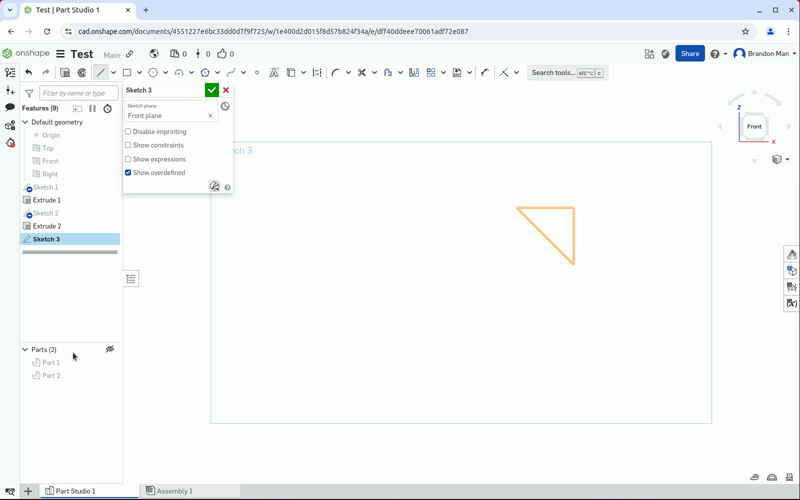
key_down(shift)
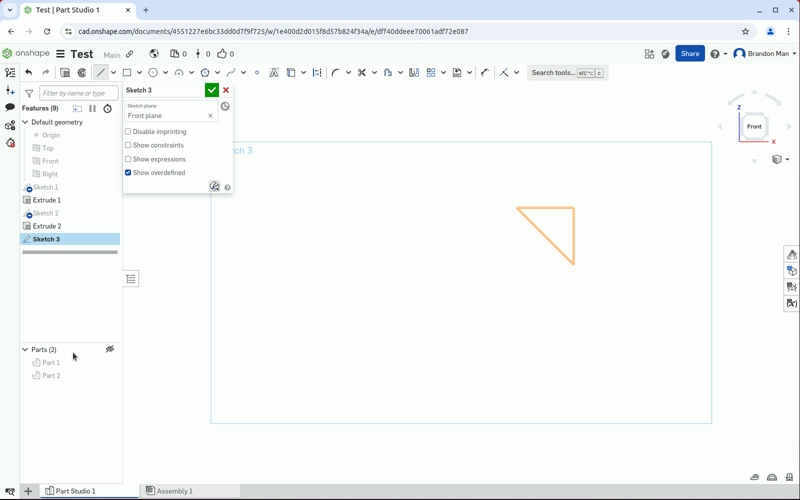
mouse_move(516, 207)
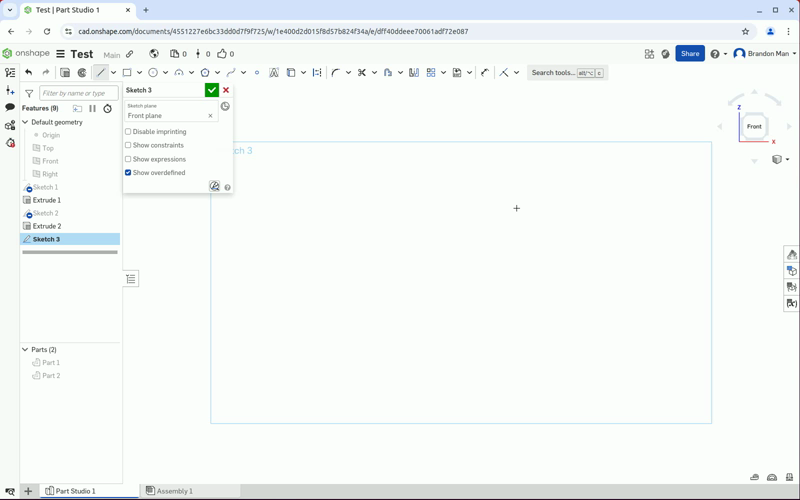
click(516, 207)
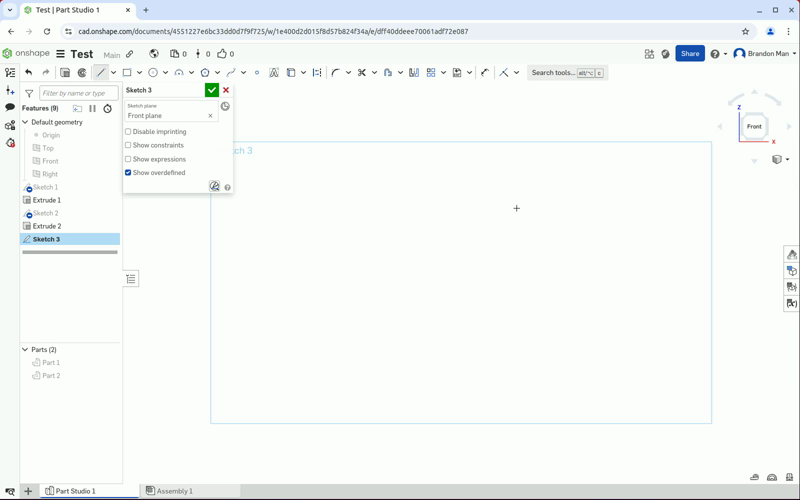
key_up(shift)
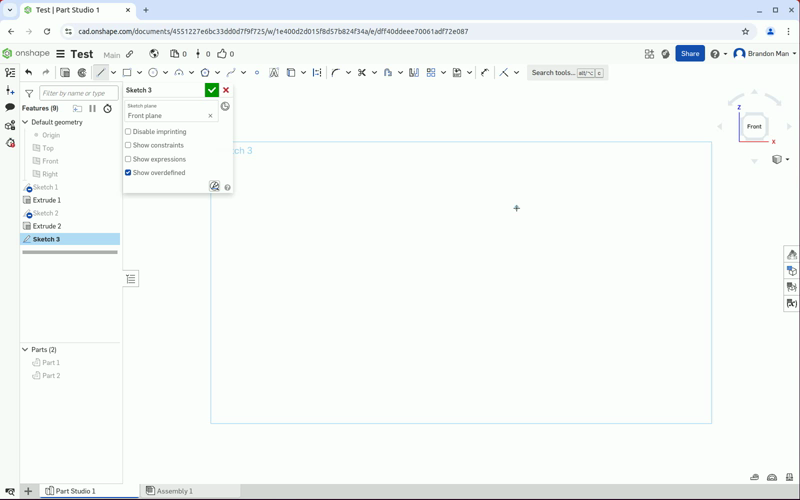
key_down(shift)
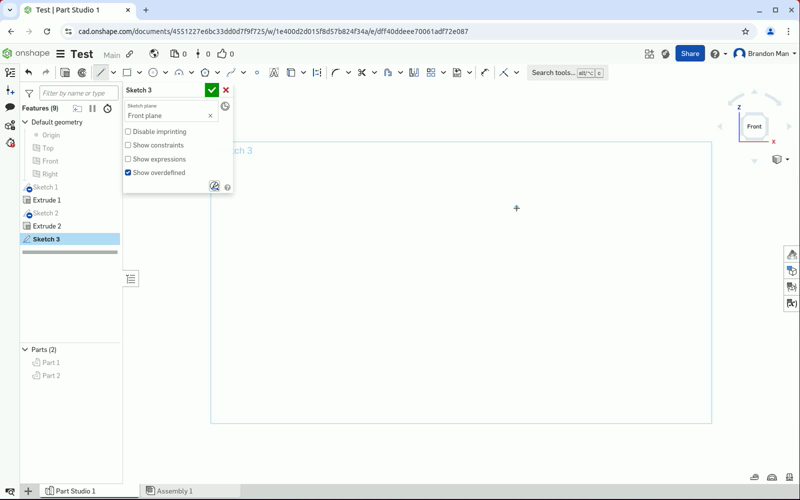
mouse_move(573, 264)
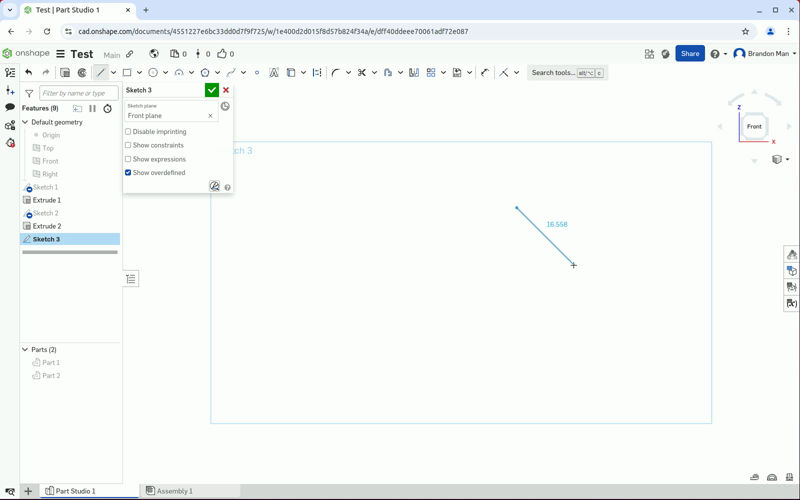
click(573, 264)
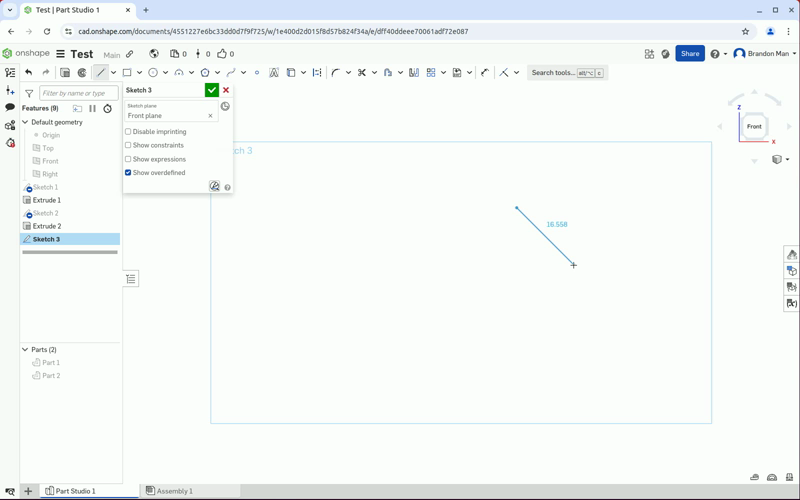
key_up(shift)
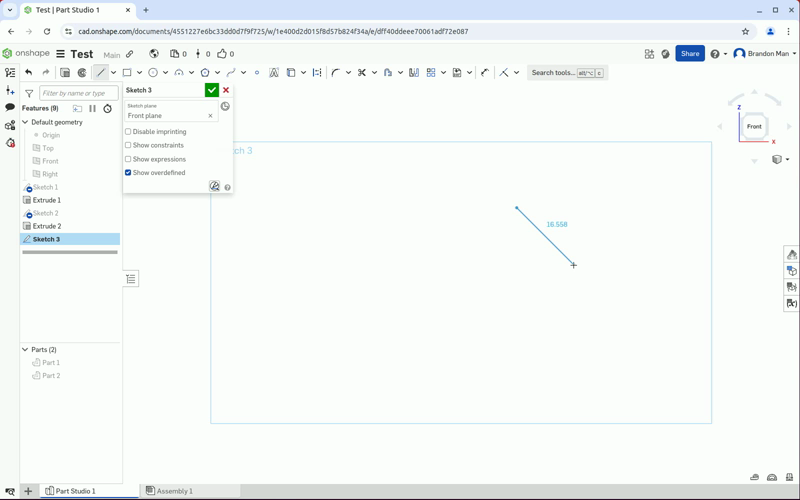
key_down(shift)
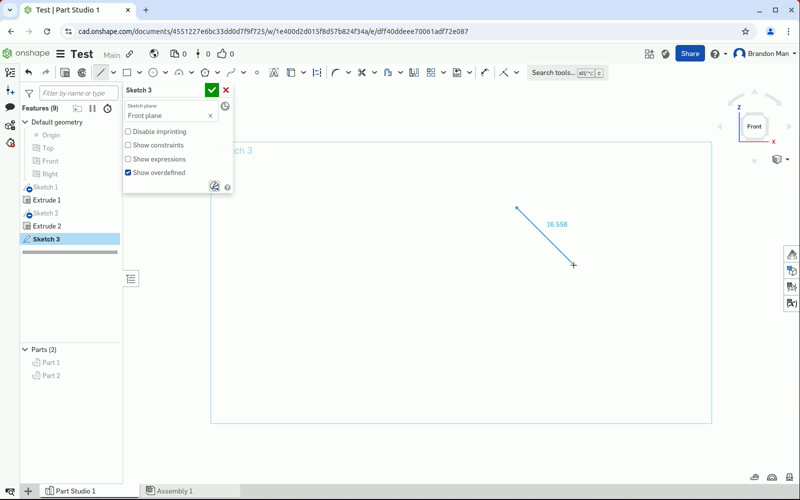
mouse_move(589, 264)
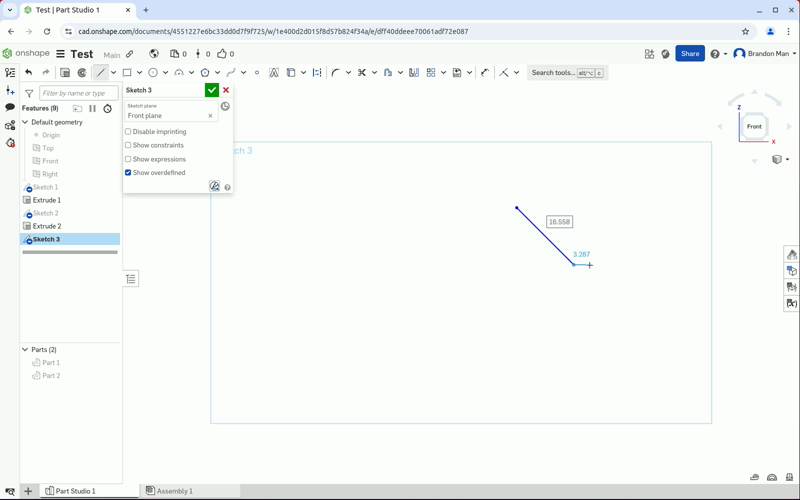
mouse_move(573, 207)
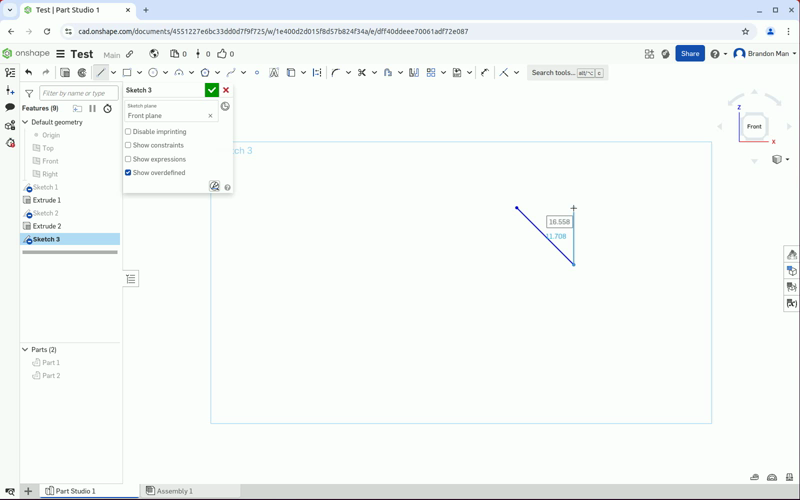
click(573, 207)
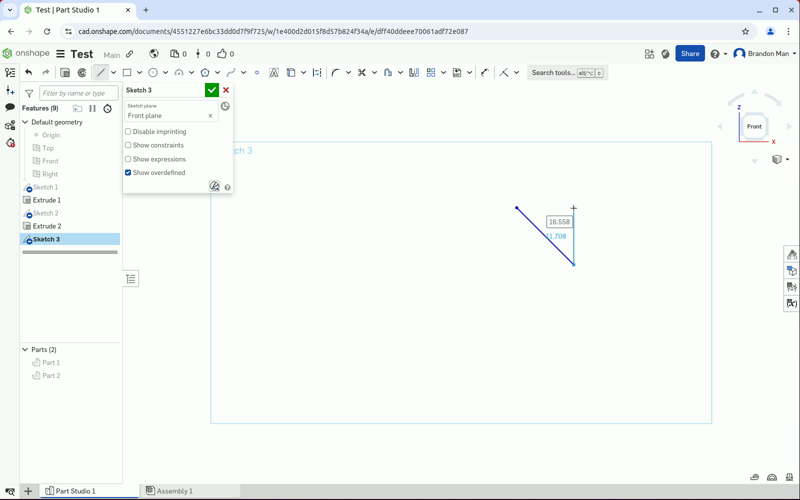
key_up(shift)
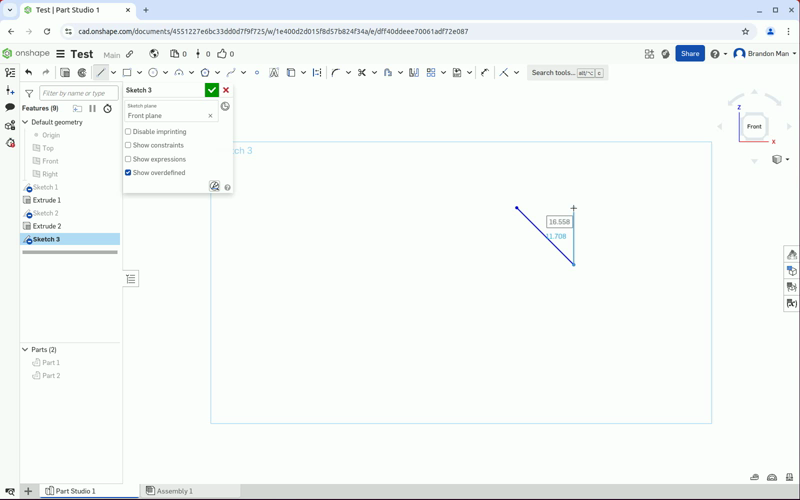
mouse_move(589, 207)
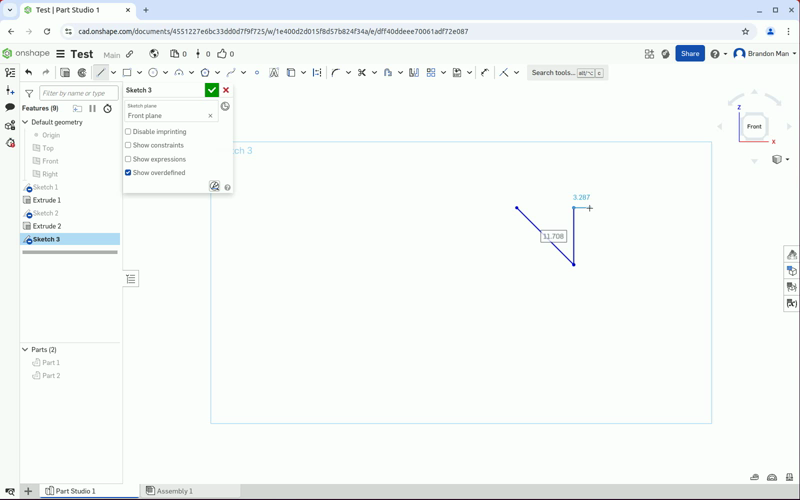
key_down(shift)
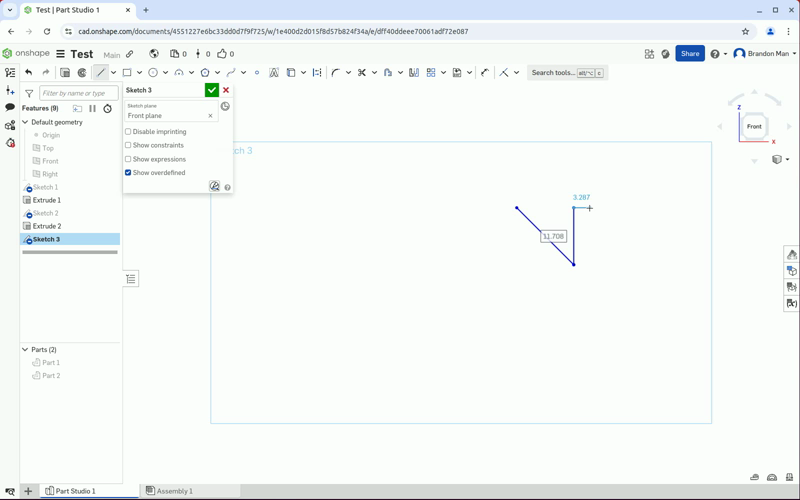
mouse_move(516, 207)
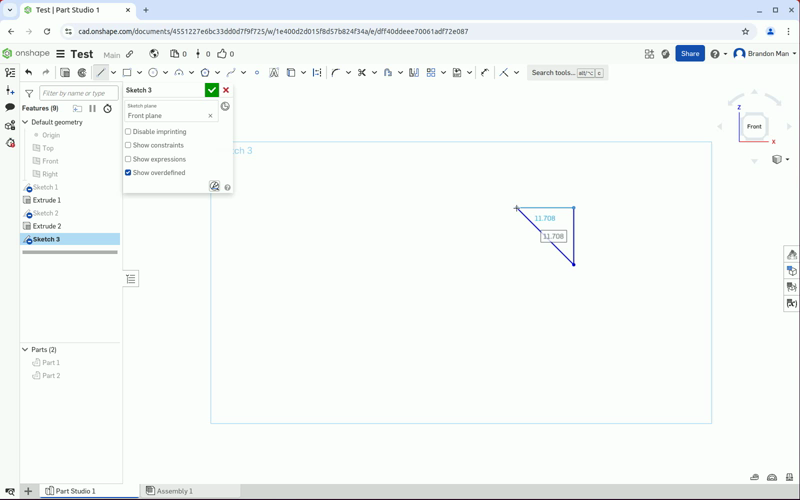
key_up(shift)
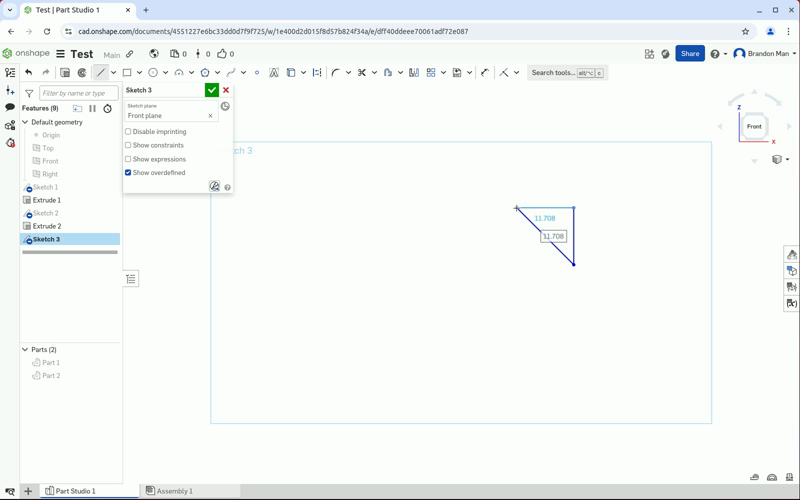
click(516, 207)
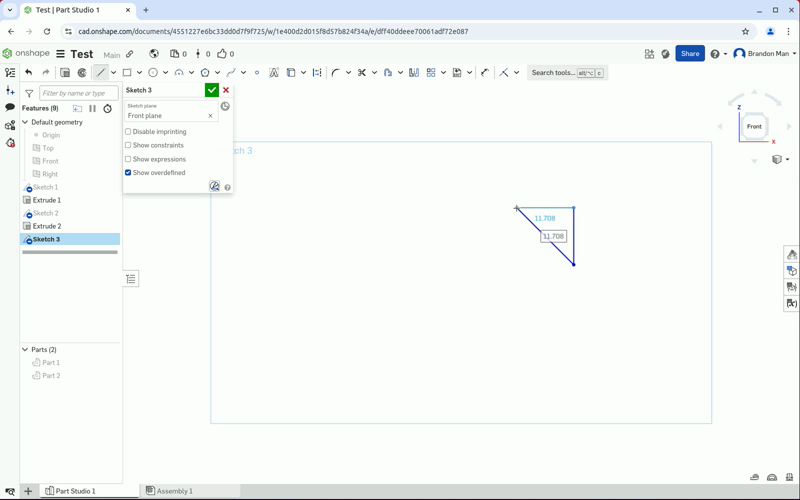
key(esc)
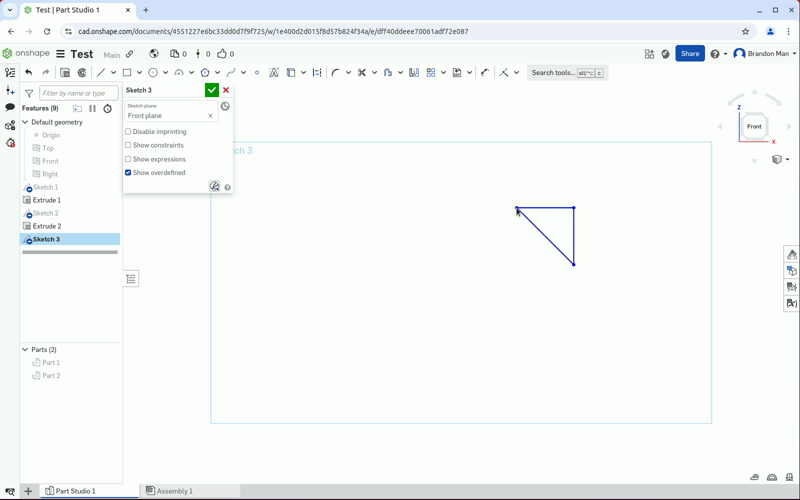
mouse_move(562, 212)
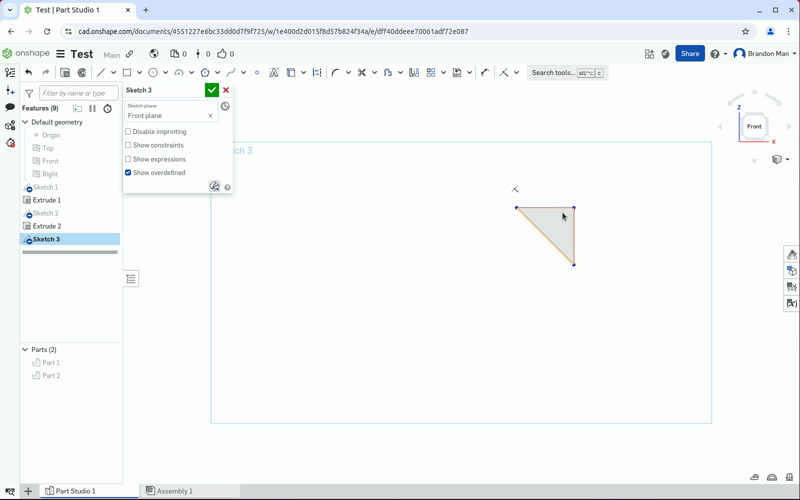
scroll(6)
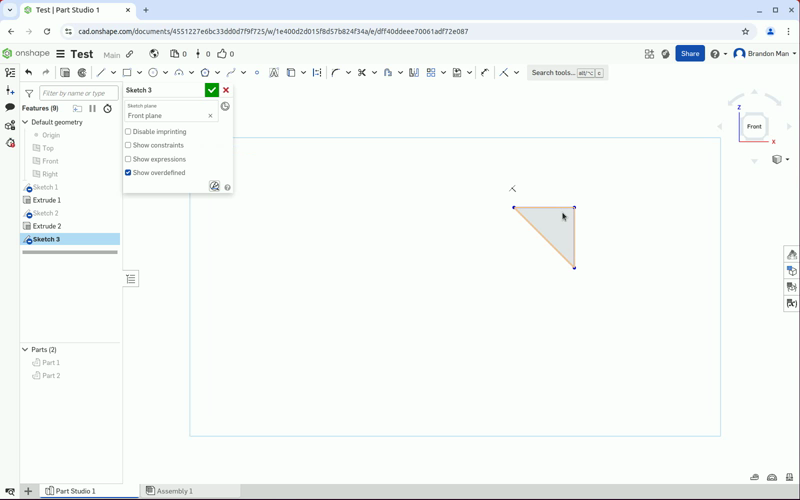
scroll(6)
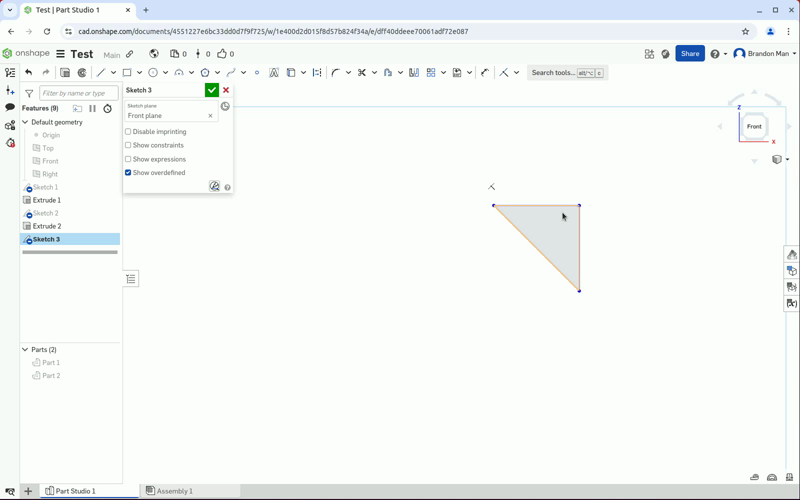
scroll(6)
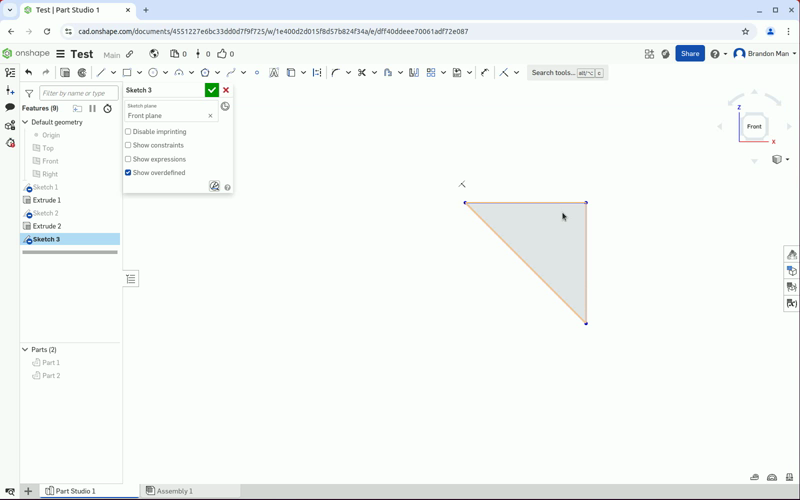
scroll(6)
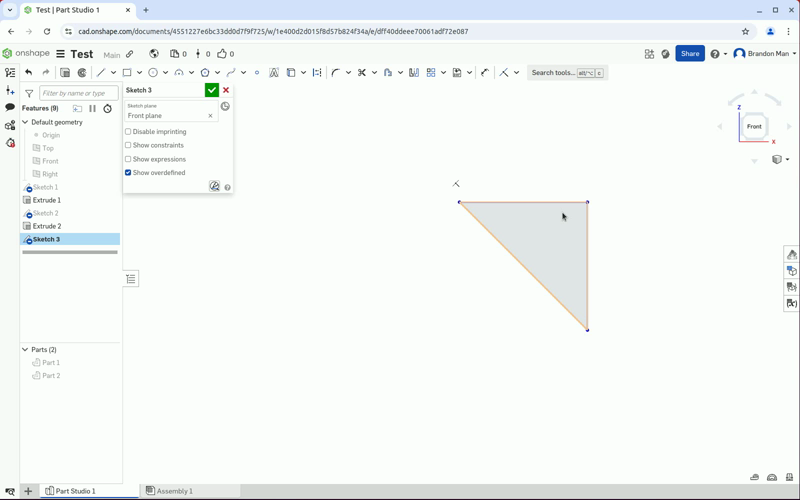
scroll(6)
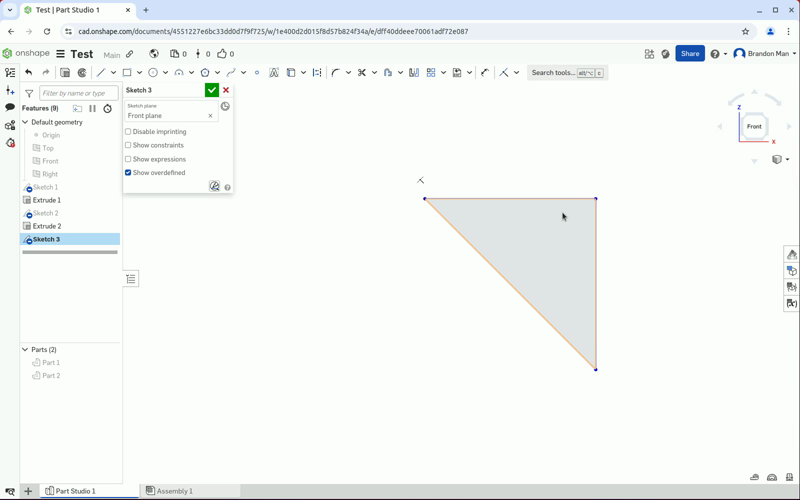
scroll(6)
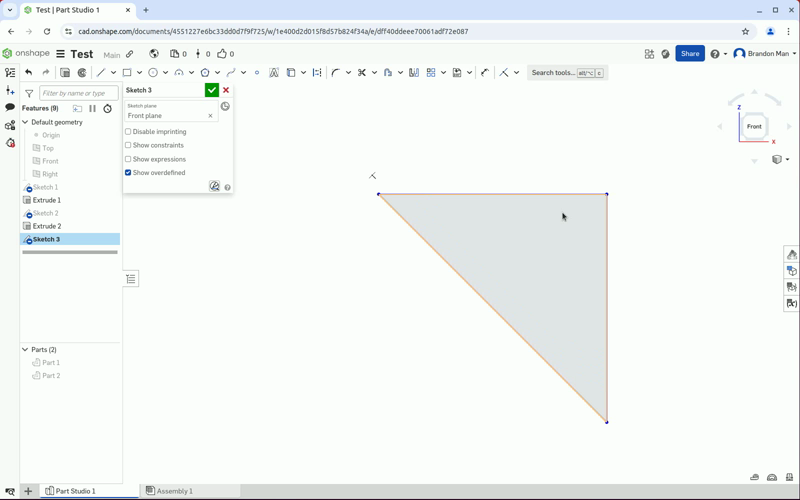
scroll(6)
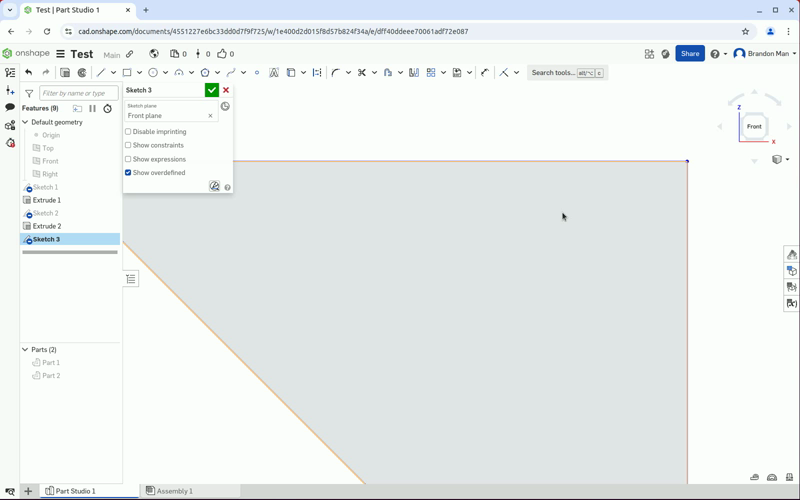
click(562, 212)
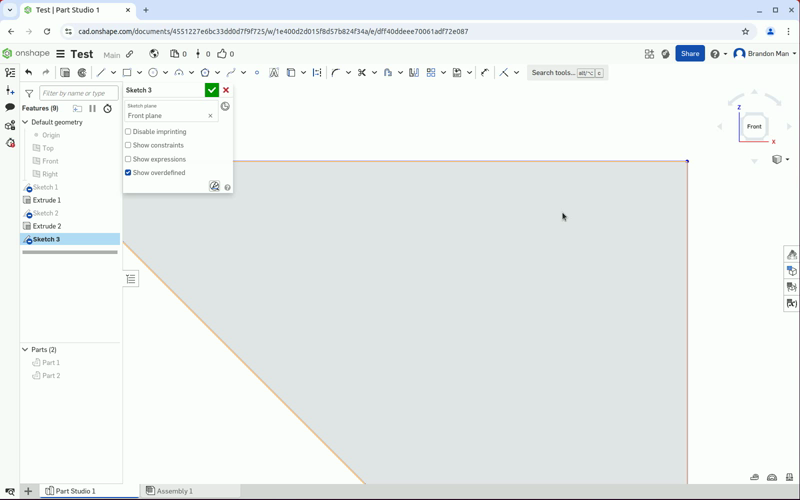
scroll(-6)
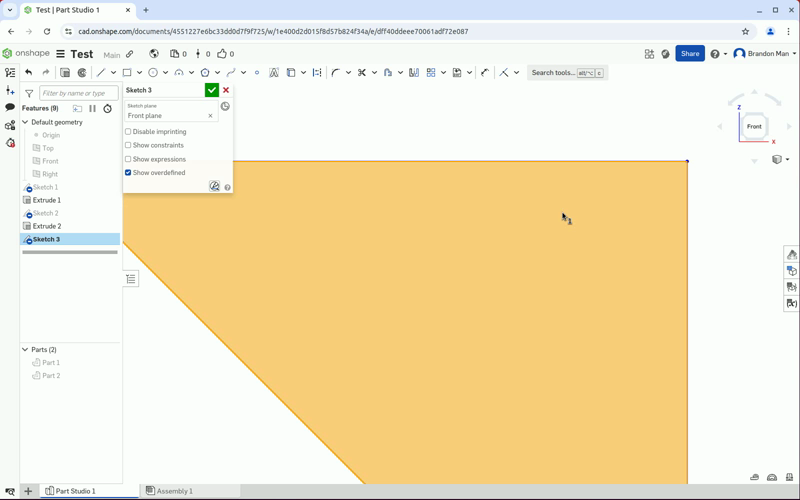
scroll(-6)
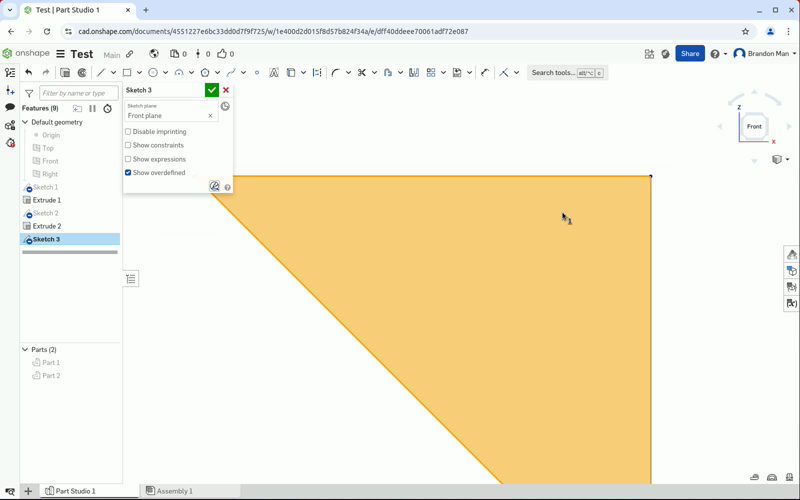
scroll(-6)
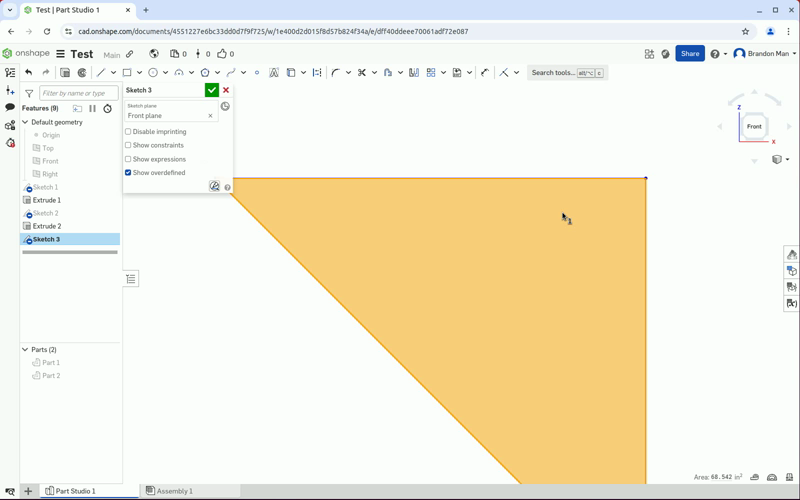
scroll(-6)
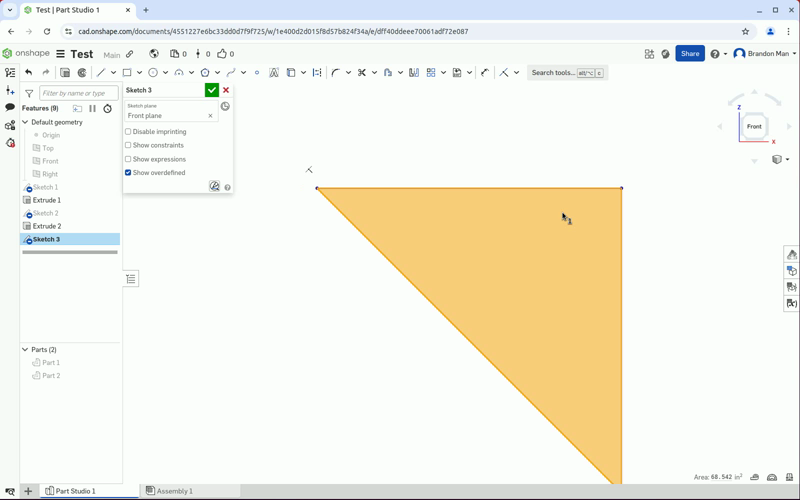
scroll(-6)
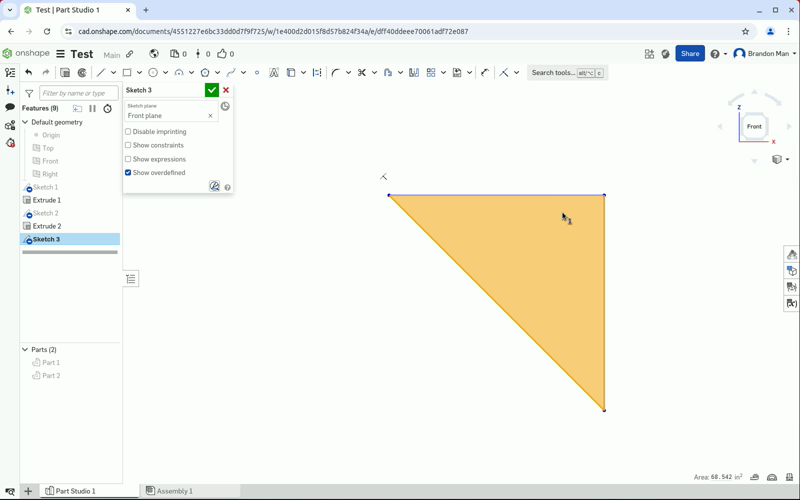
scroll(-6)
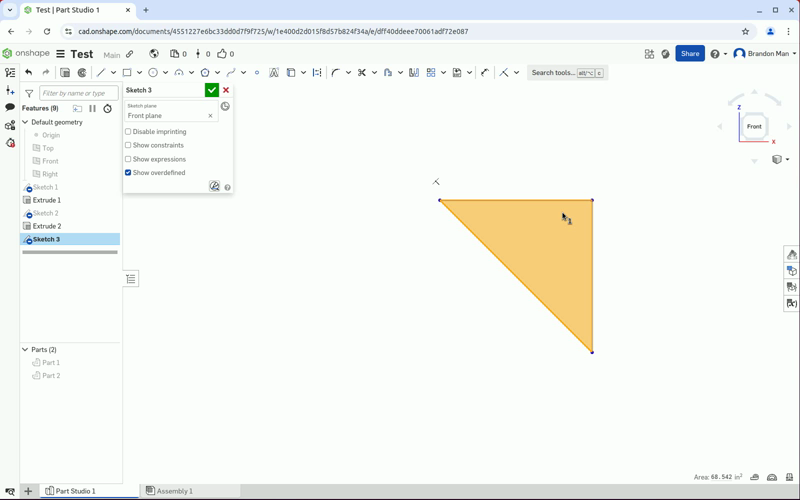
scroll(-6)
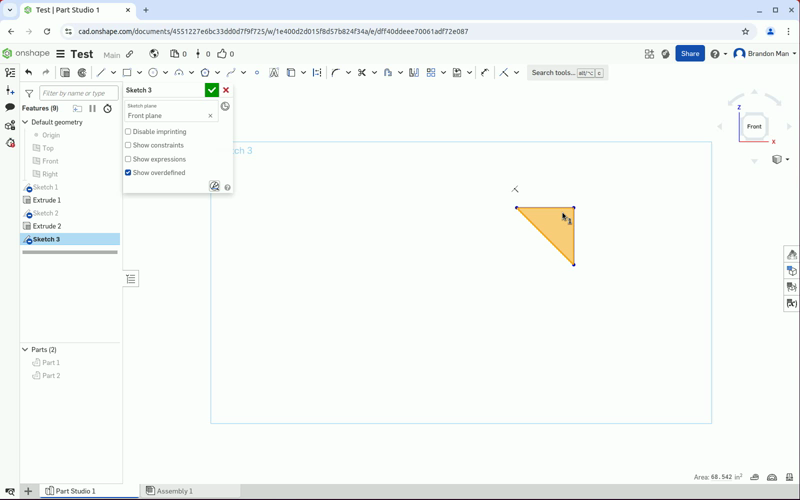
mouse_move(73, 352)
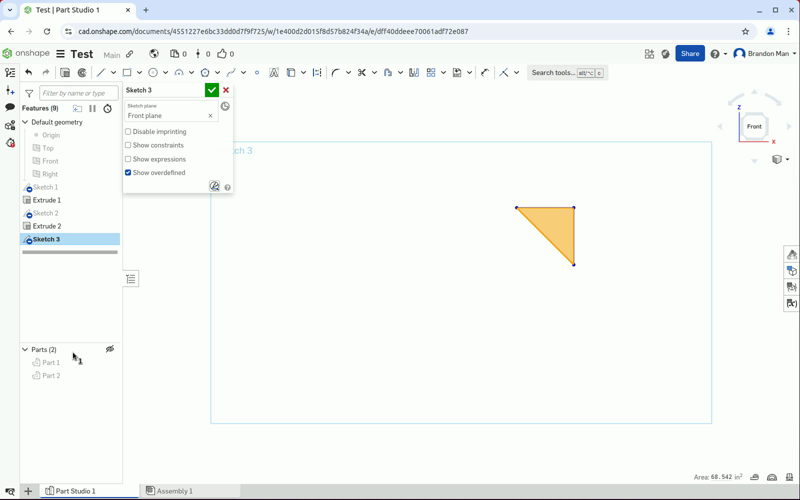
key(shift+y)
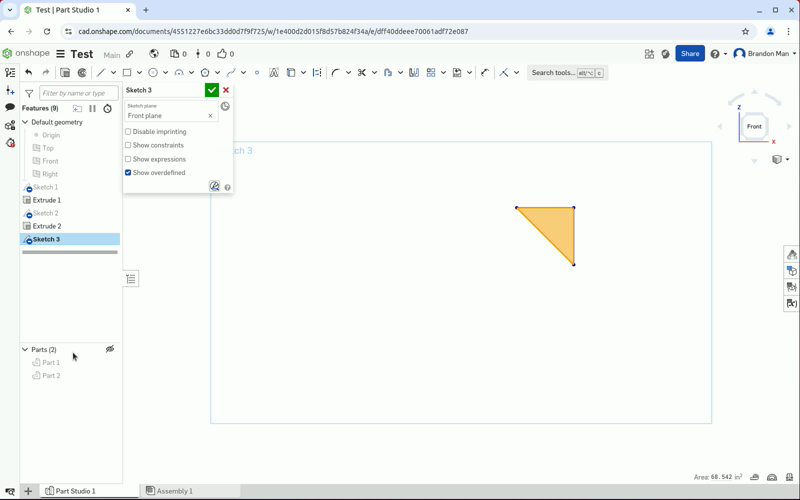
key(shift+e)
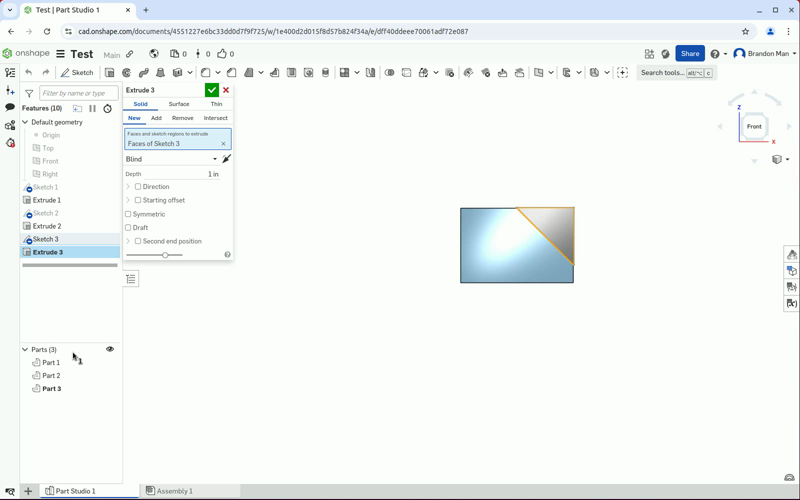
mouse_move(143, 106)
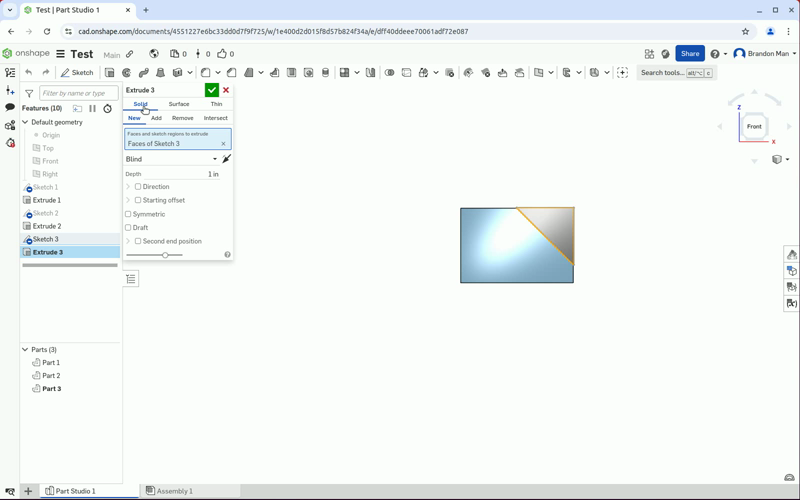
click(143, 106)
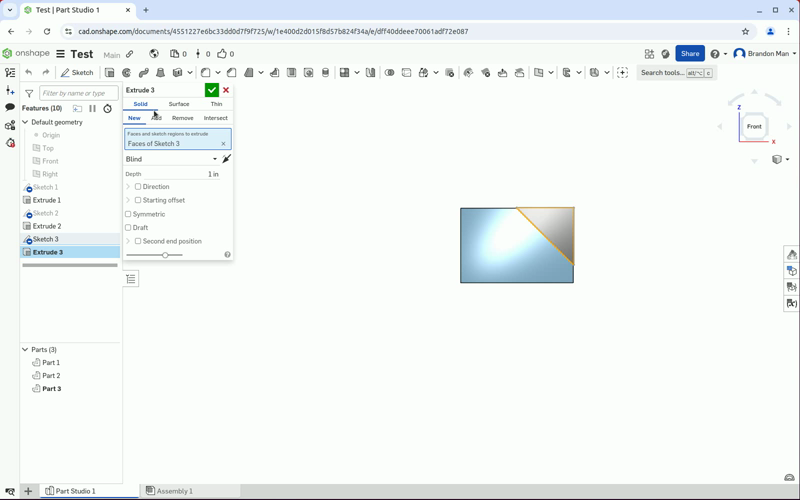
mouse_move(186, 120)
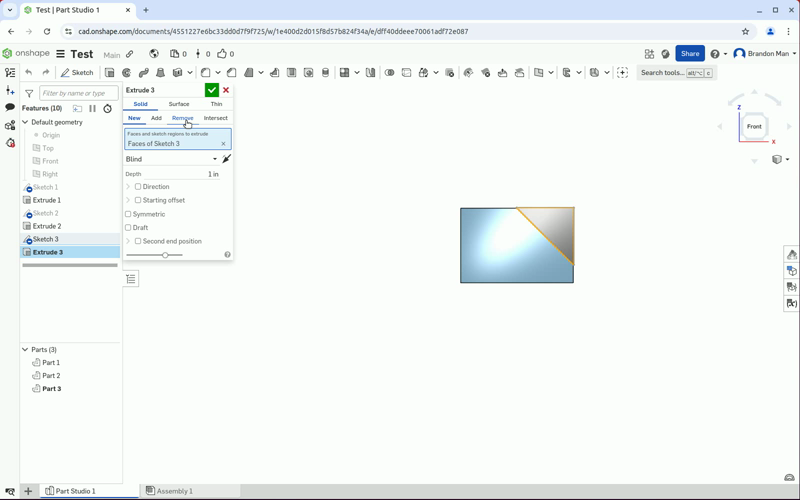
click(186, 120)
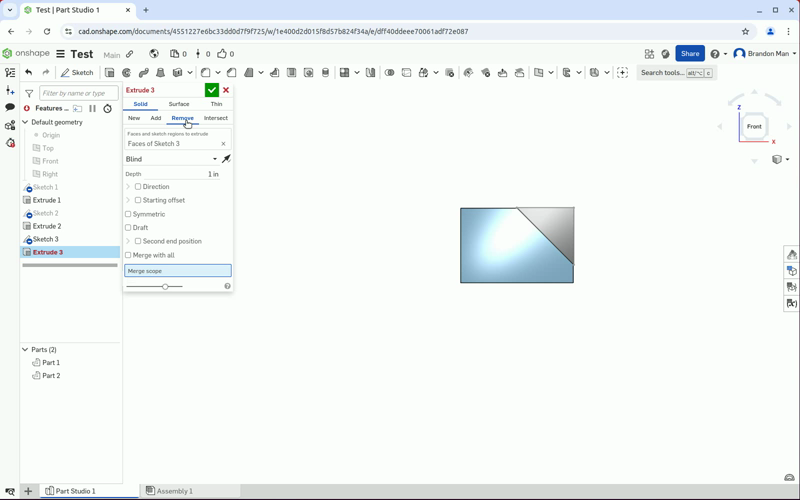
key(tab, 4)
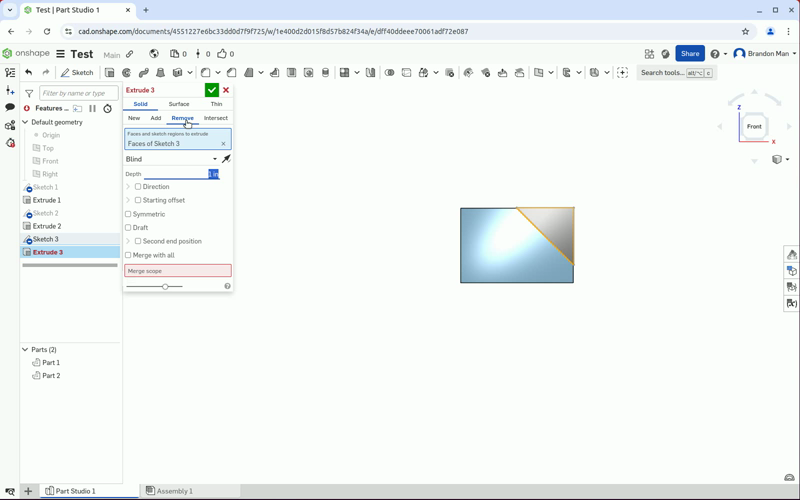
text(7.702)
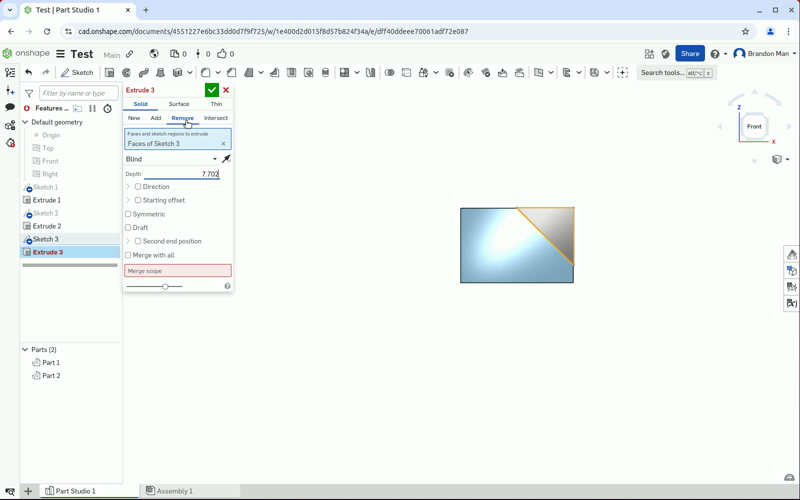
key(tab, 3)
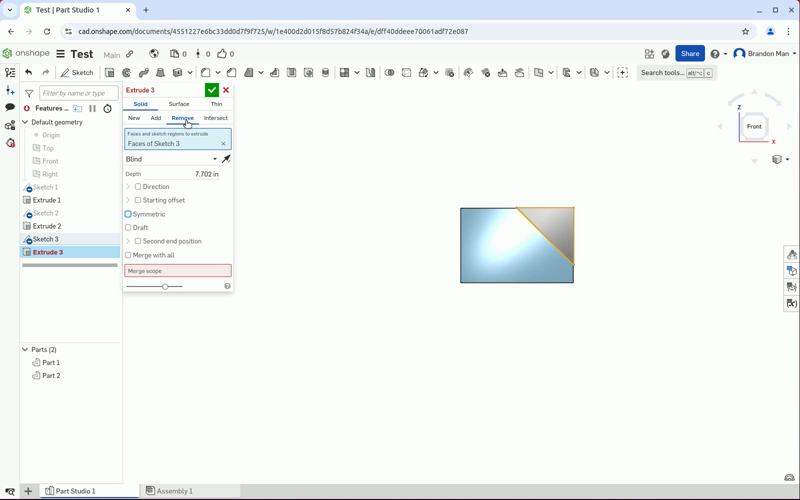
key(space)
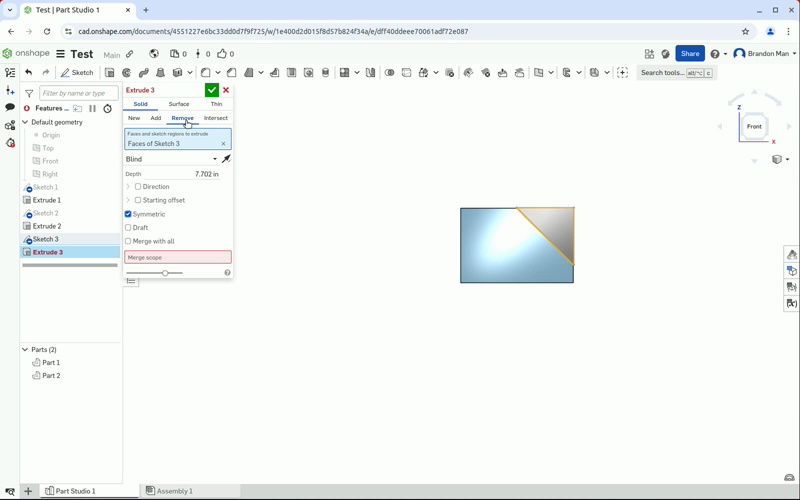
key(tab, 2)
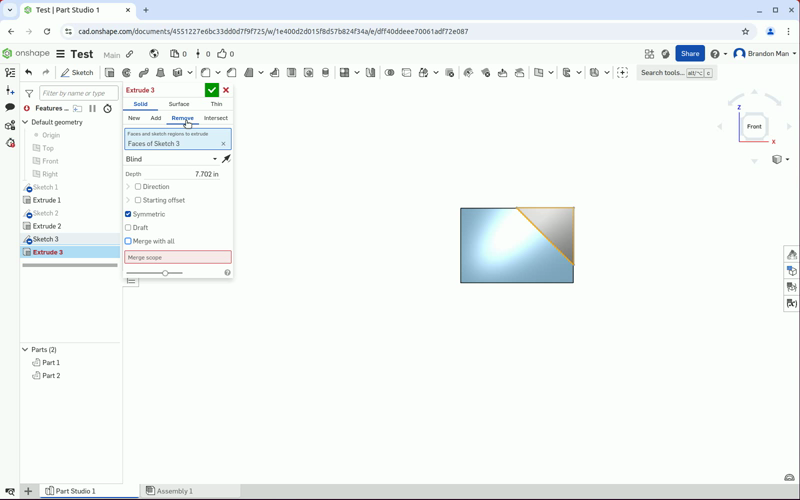
key(space)
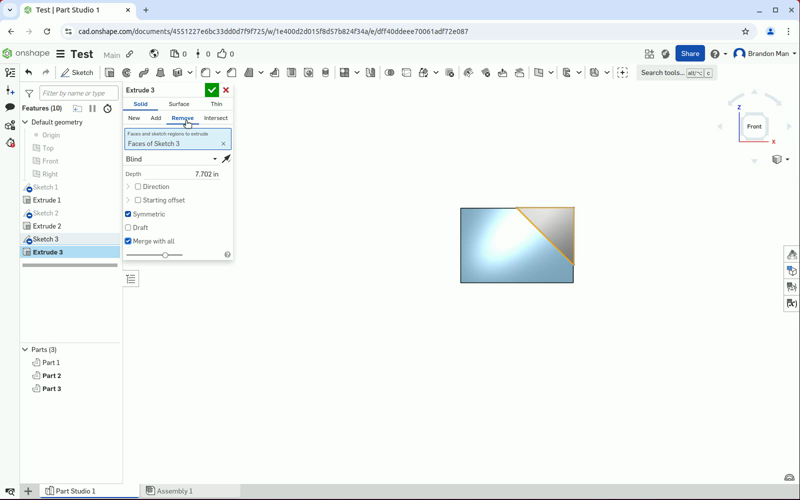
key(enter)
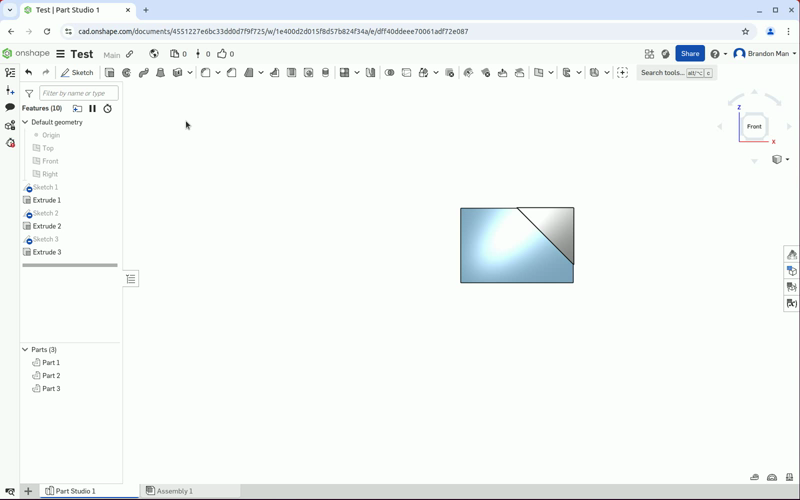
key(shift+h)
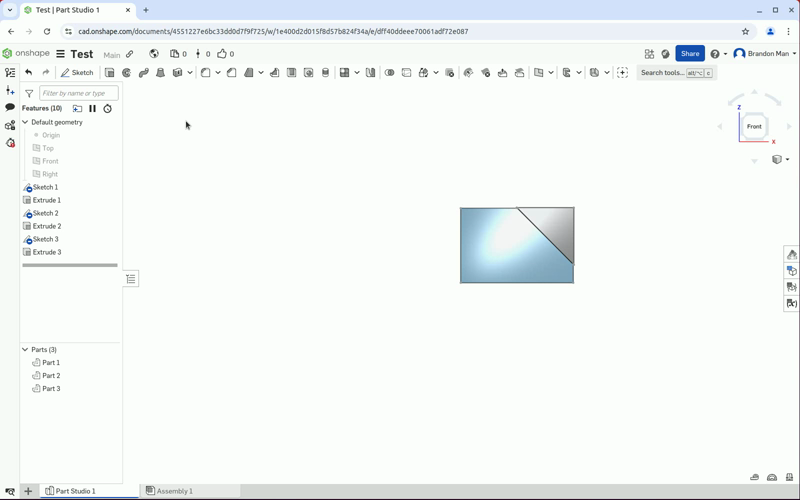
key(shift+h)
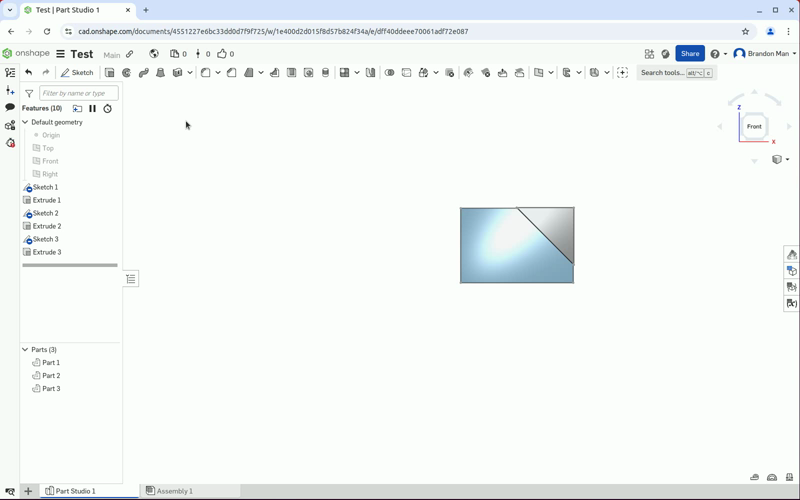
key(shift+7)
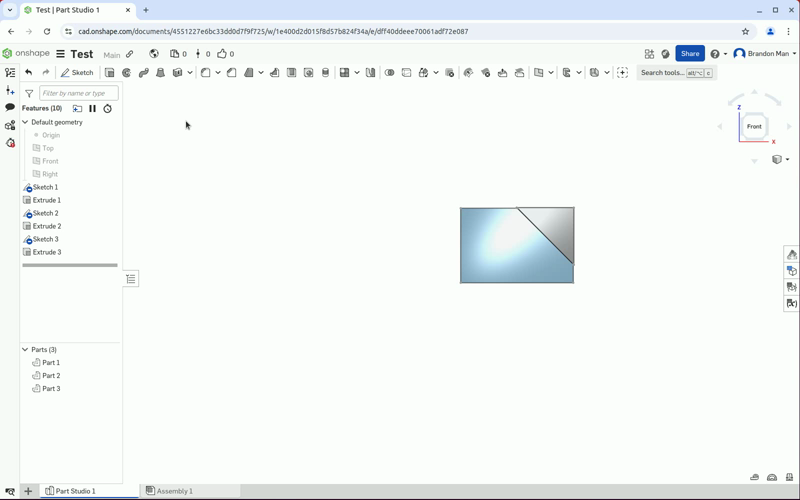
key(left, 2)
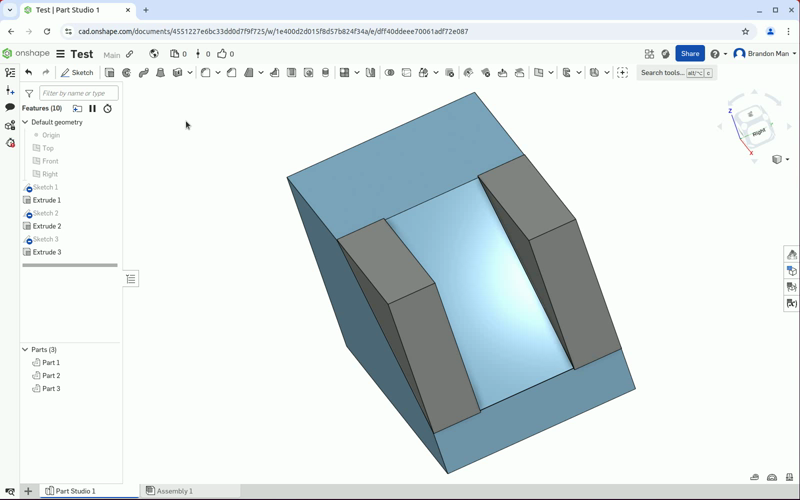
key(down, 2)
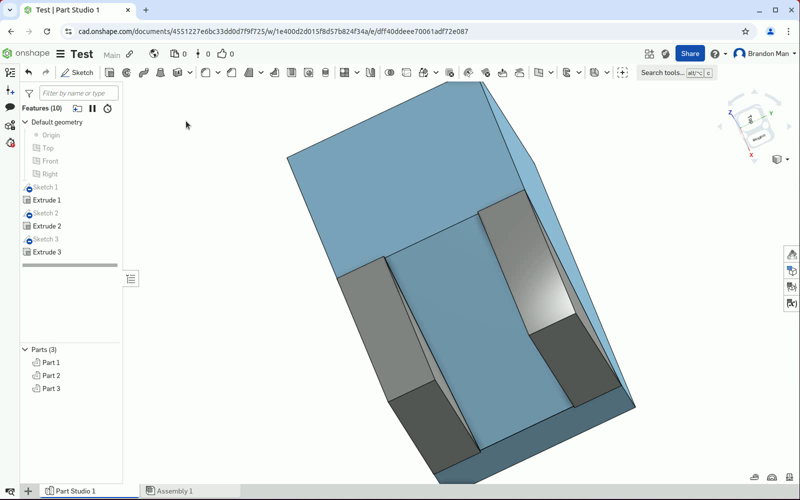
key(up, 2)
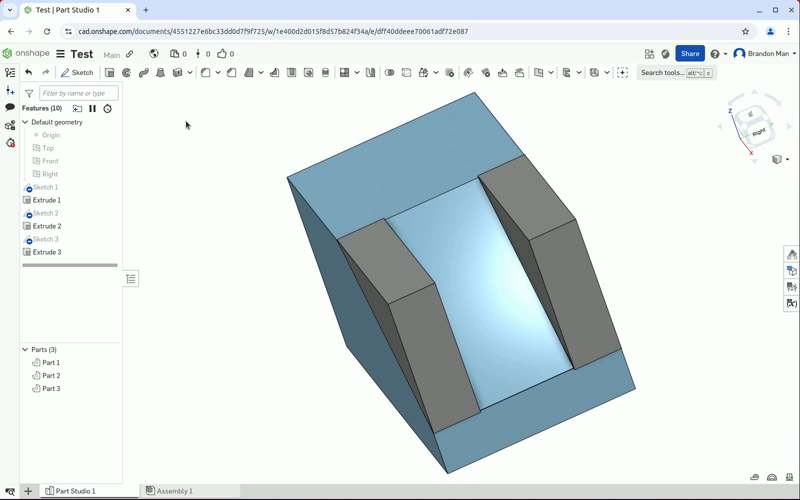
key(right, 2)
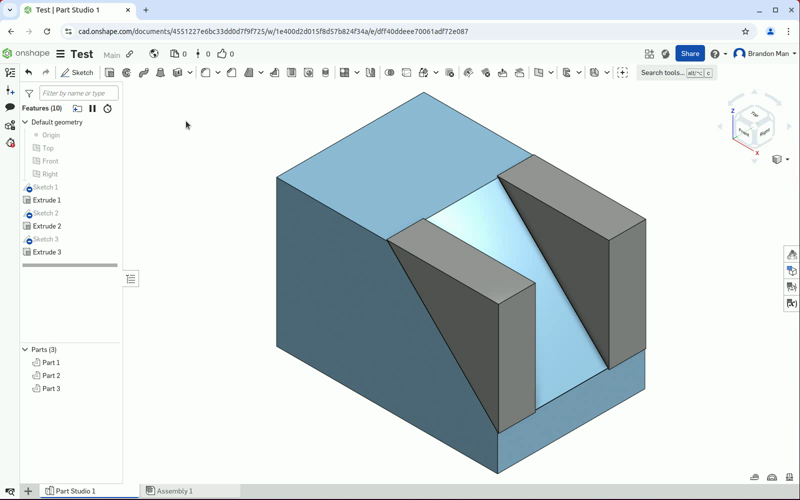
mouse_move(73, 189)
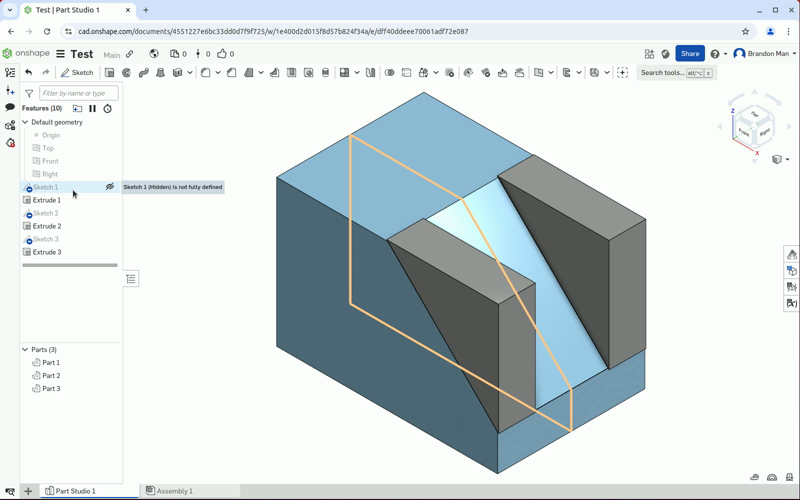
click(73, 189)